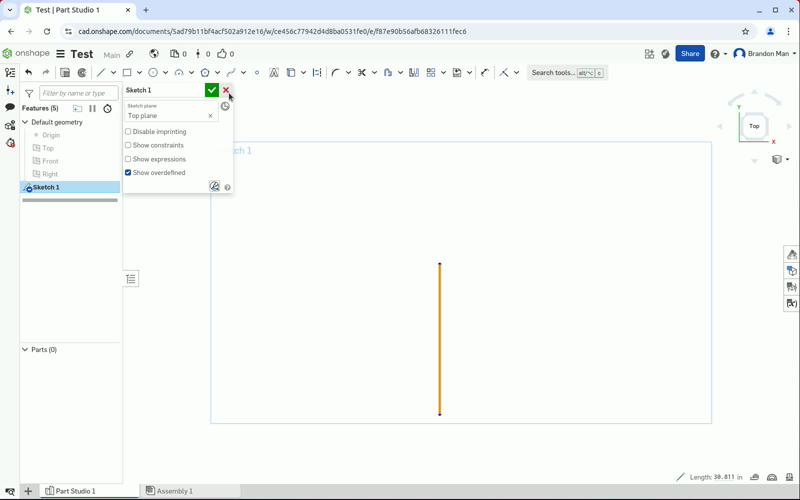
key(shift+h)
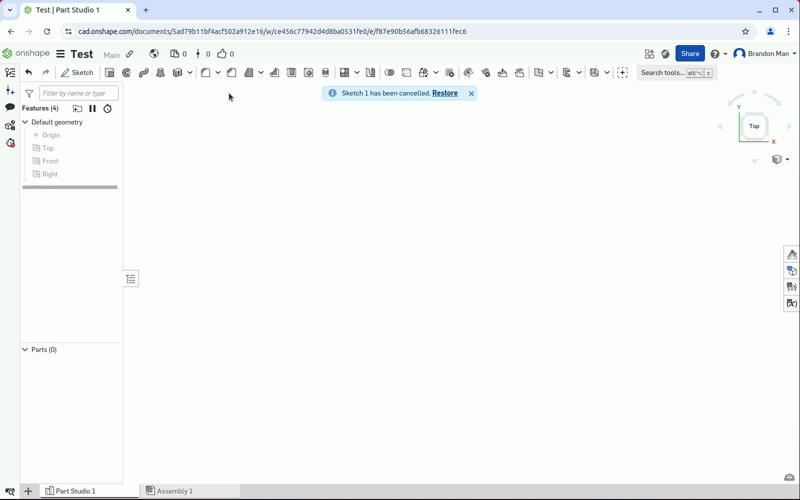
mouse_move(73, 352)
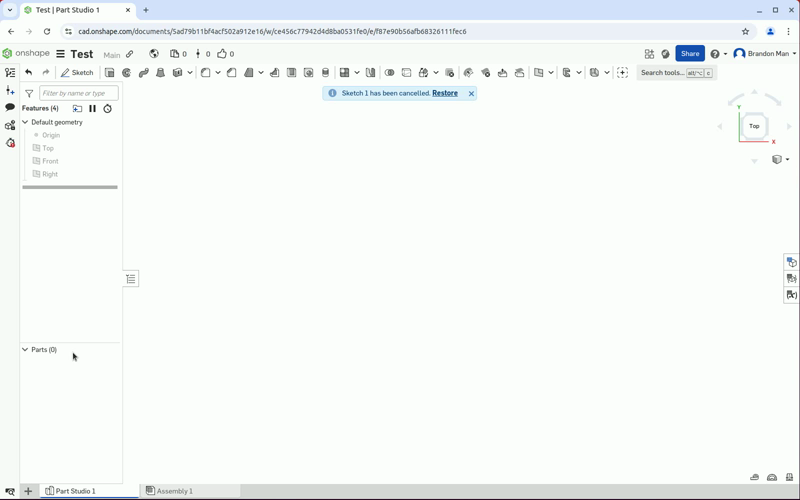
key(y)
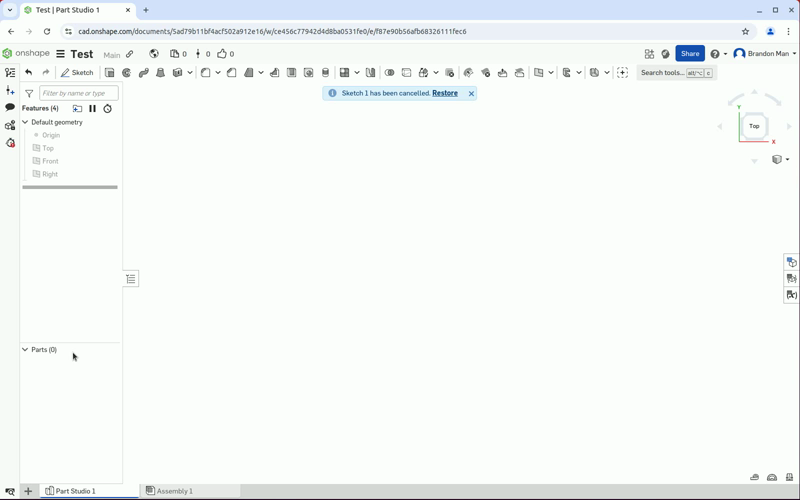
key(shift+p)
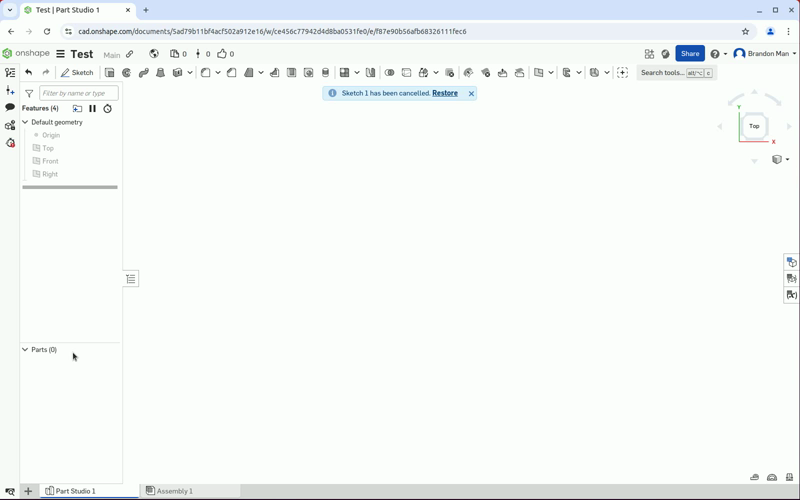
key(space)
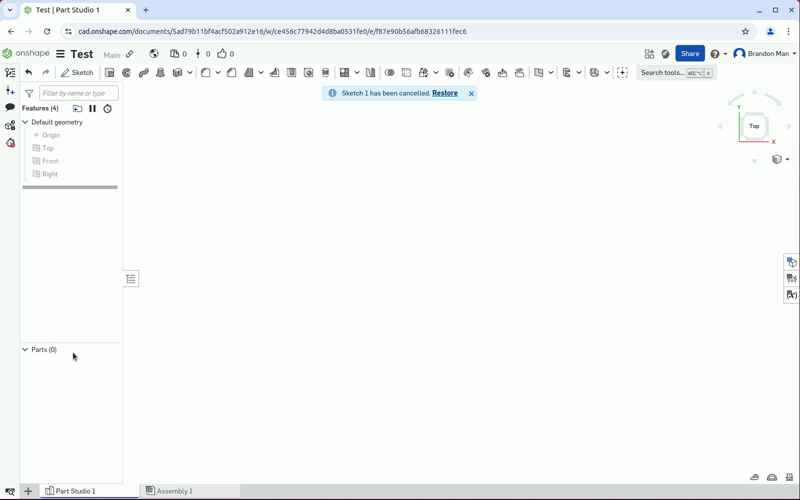
key_down(shift)
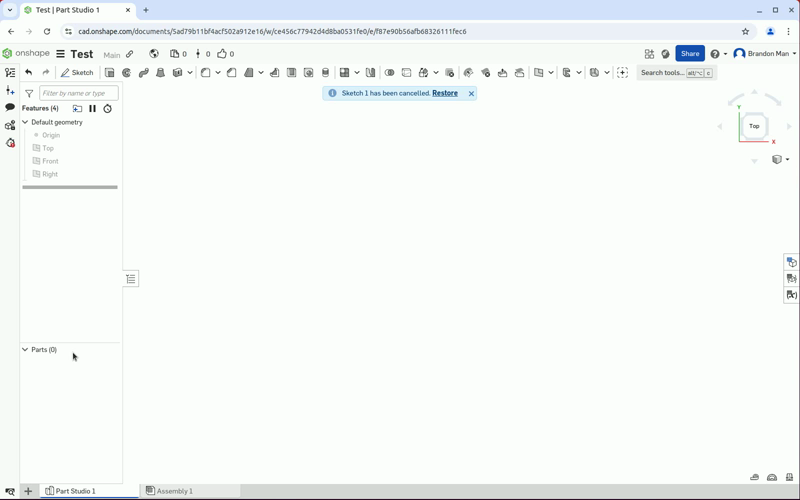
key(up)
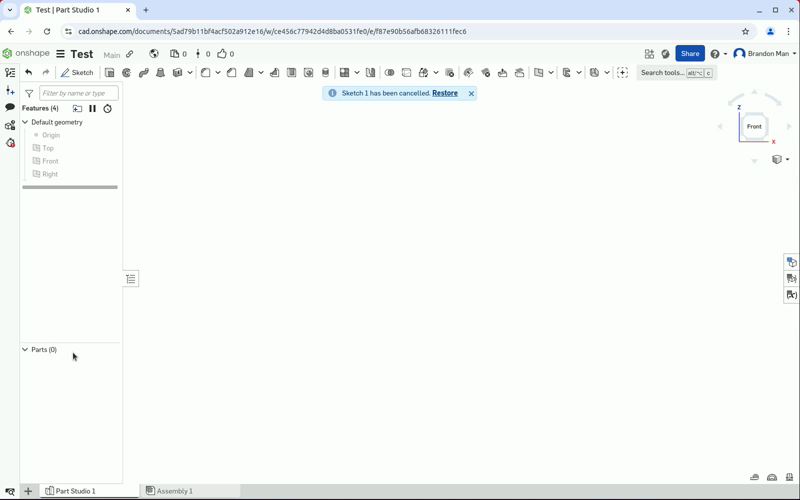
key_up(shift)
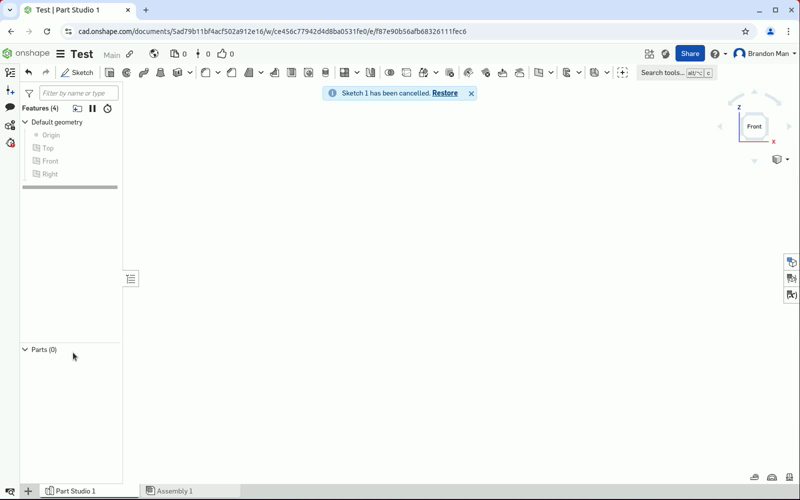
key(space)
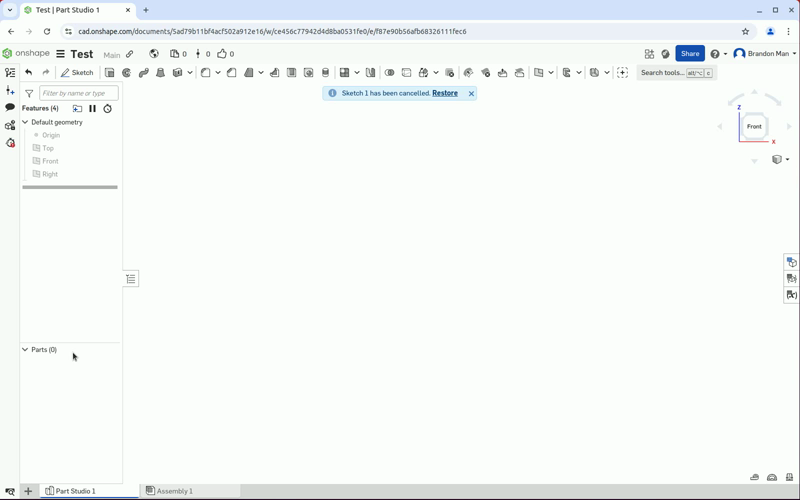
key_down(shift)
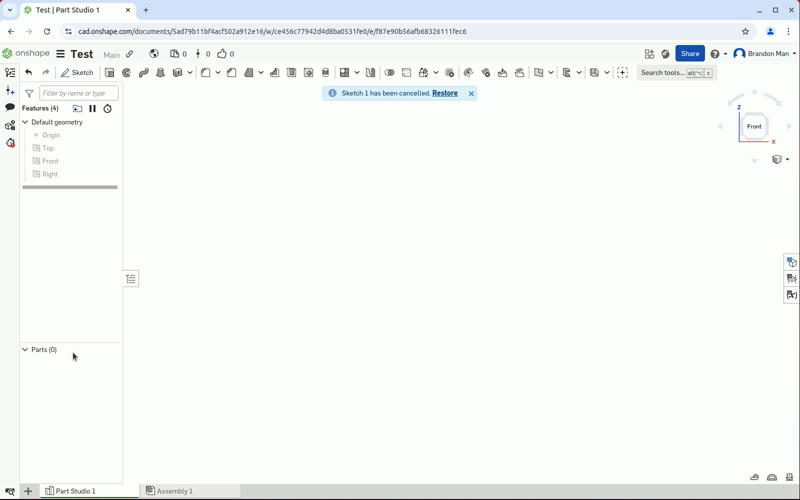
key(left)
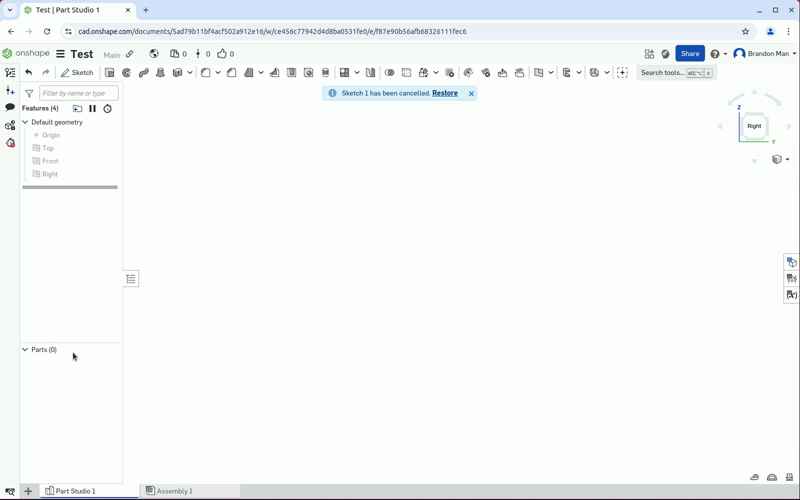
key_up(shift)
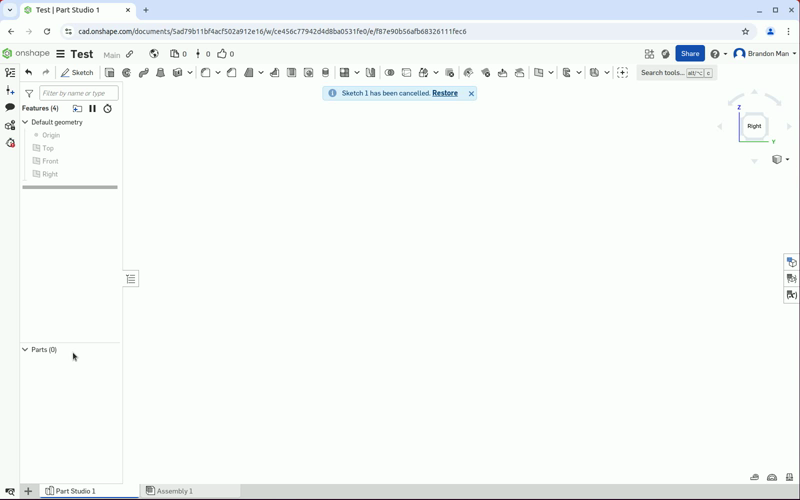
mouse_move(73, 352)
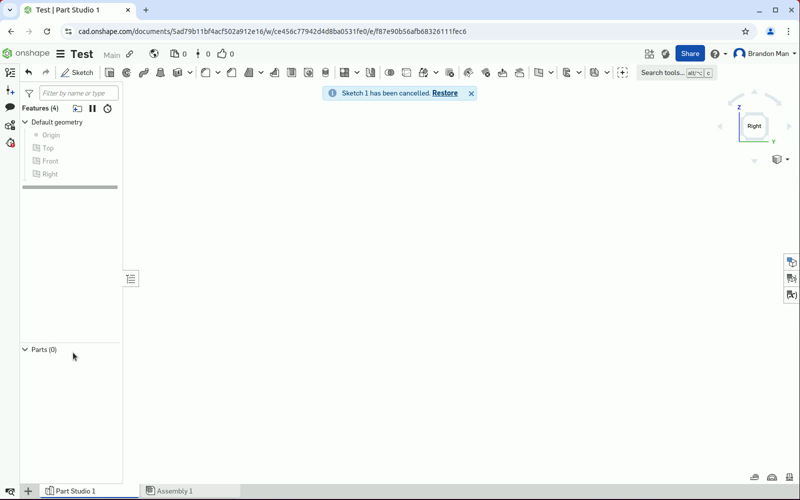
key(shift+y)
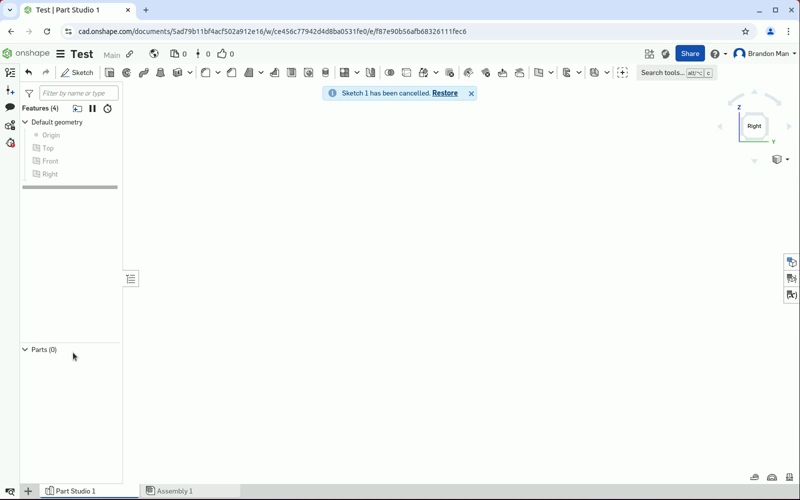
key(shift+s)
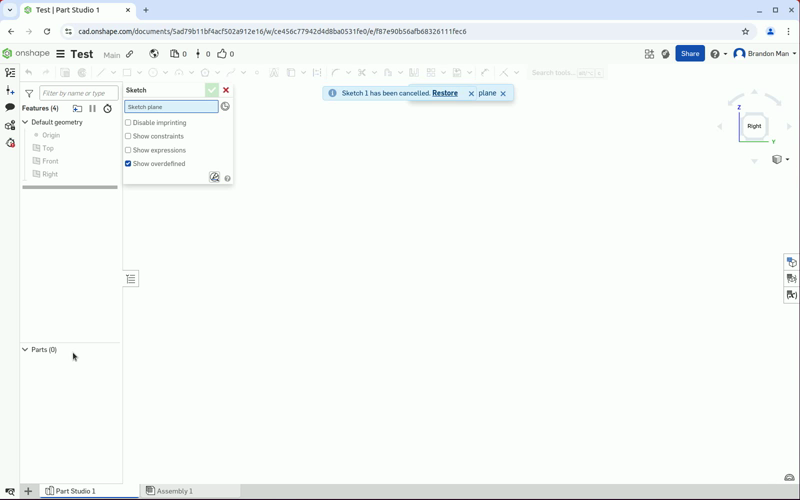
mouse_move(73, 176)
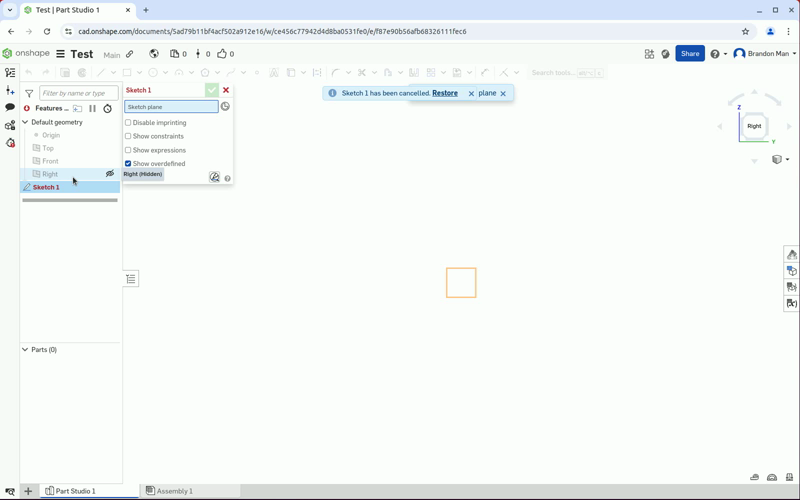
click(73, 176)
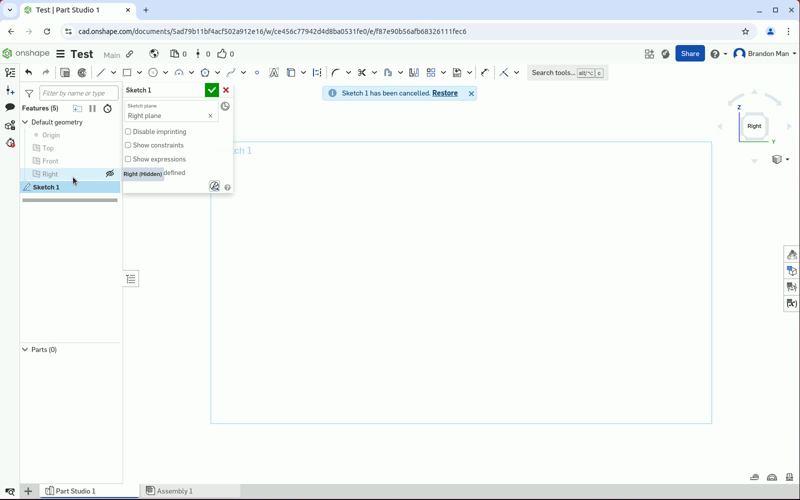
mouse_move(73, 352)
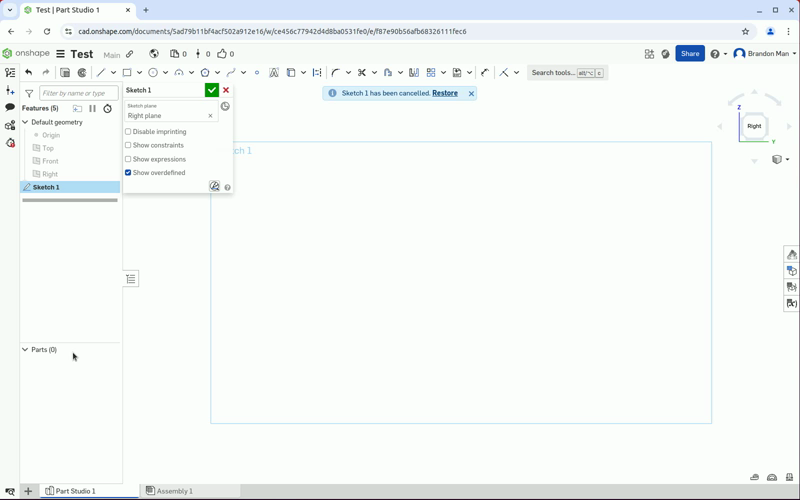
key(y)
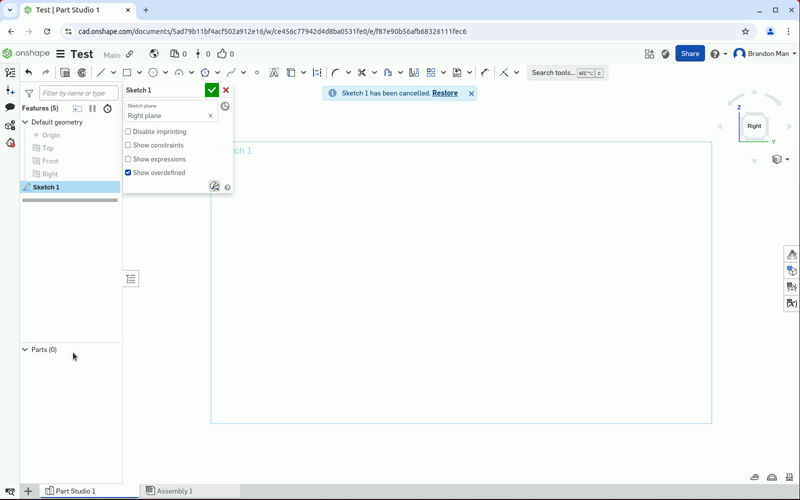
key(l)
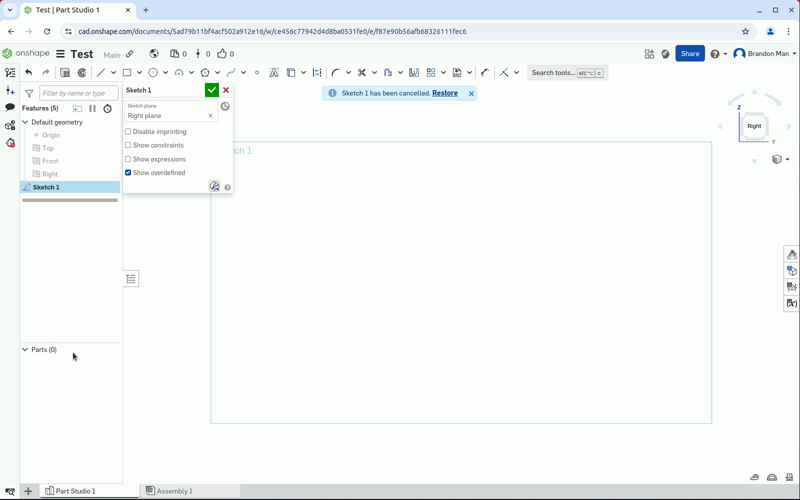
key_down(shift)
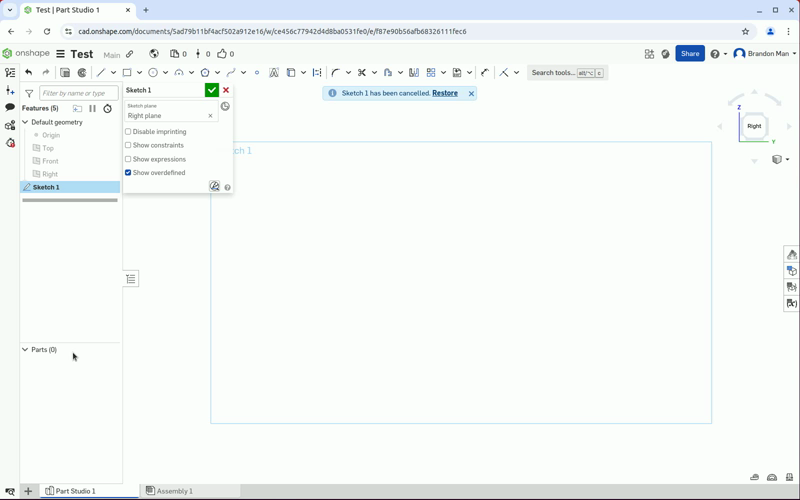
mouse_move(348, 282)
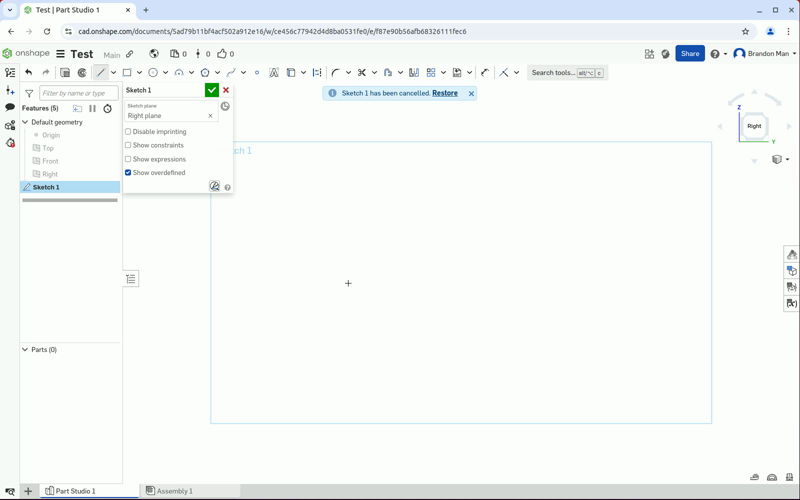
click(348, 282)
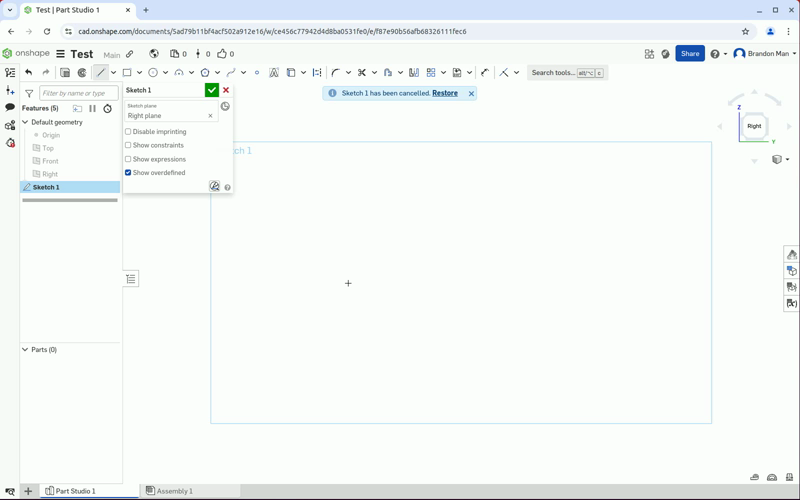
key_up(shift)
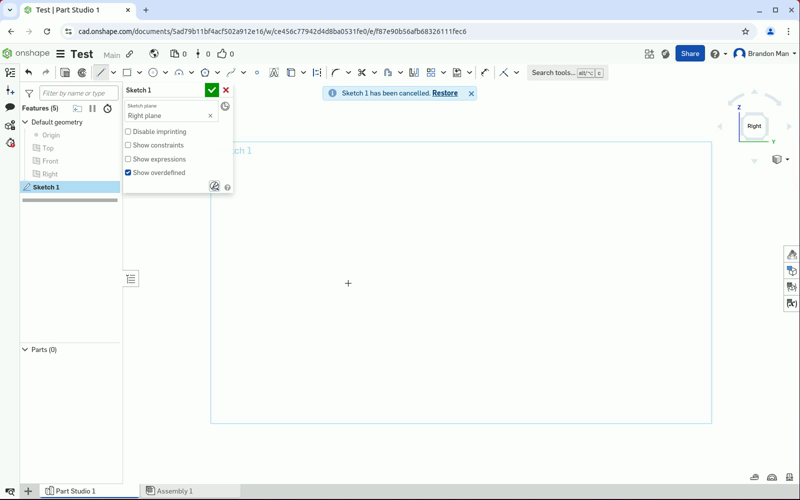
key_down(shift)
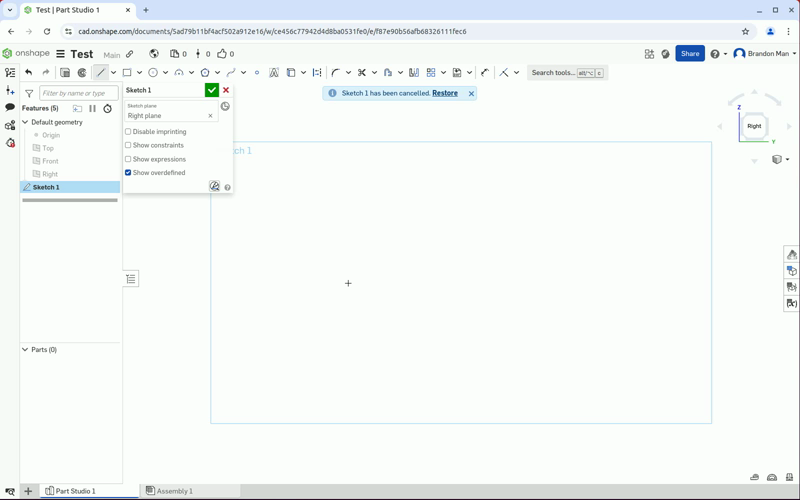
mouse_move(460, 282)
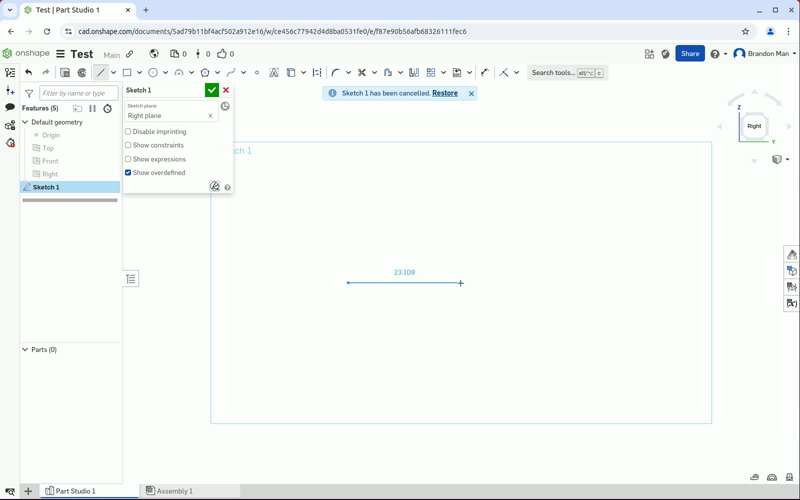
click(460, 282)
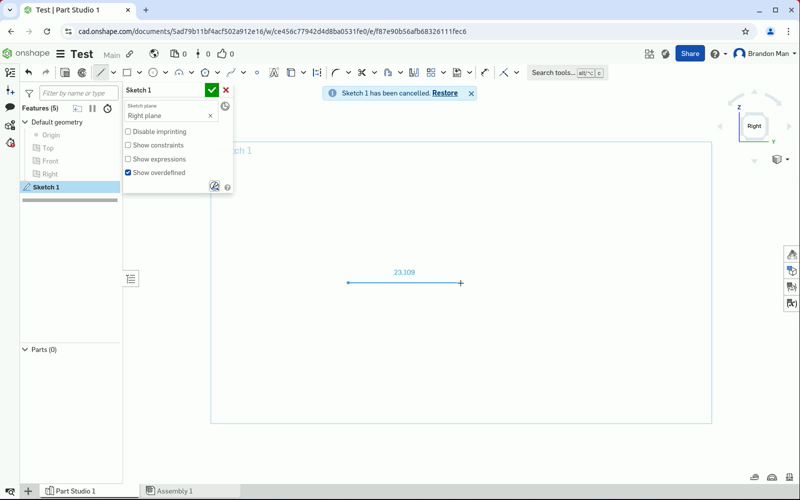
key_up(shift)
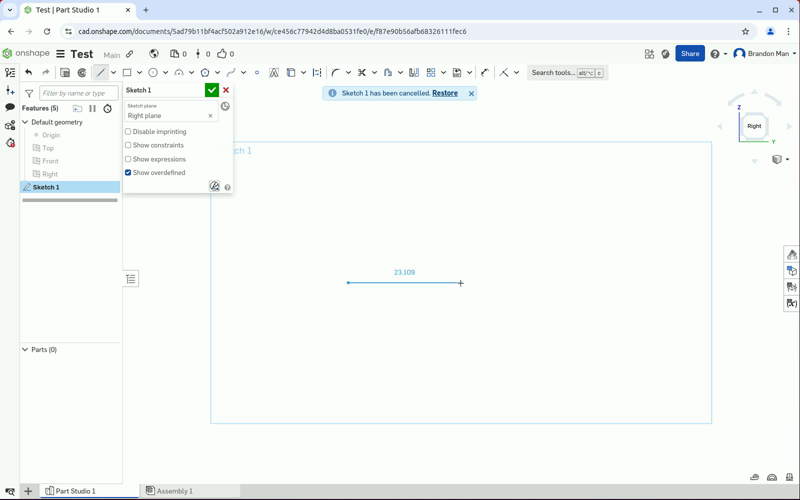
key_down(shift)
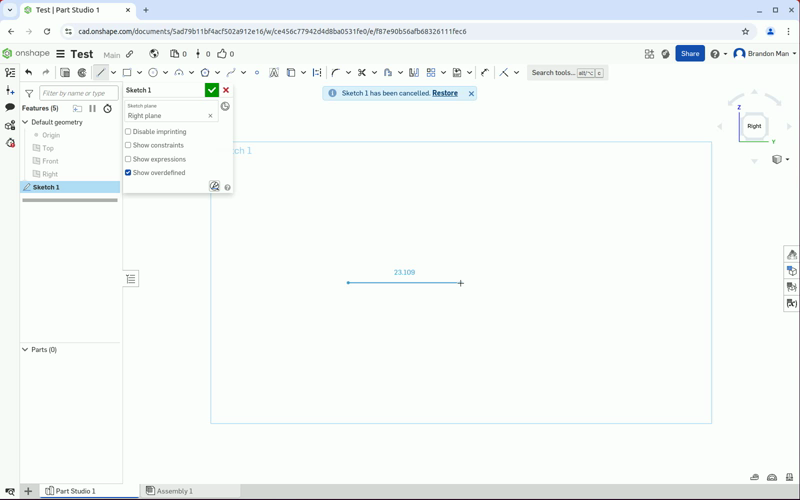
mouse_move(490, 282)
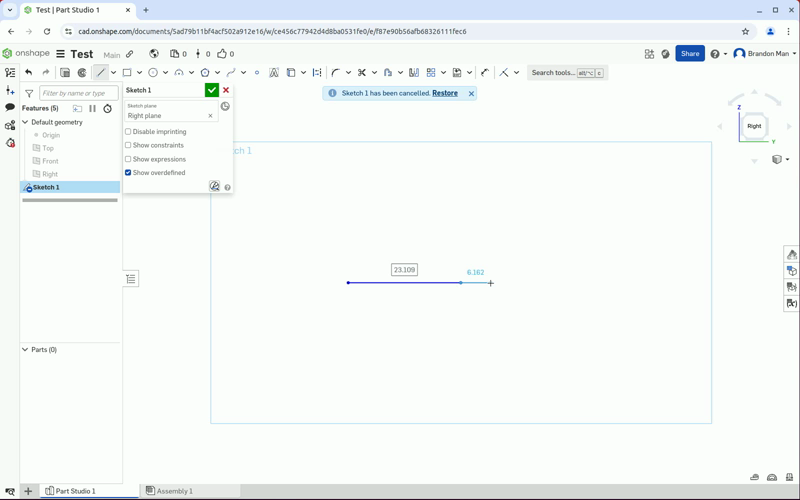
mouse_move(460, 254)
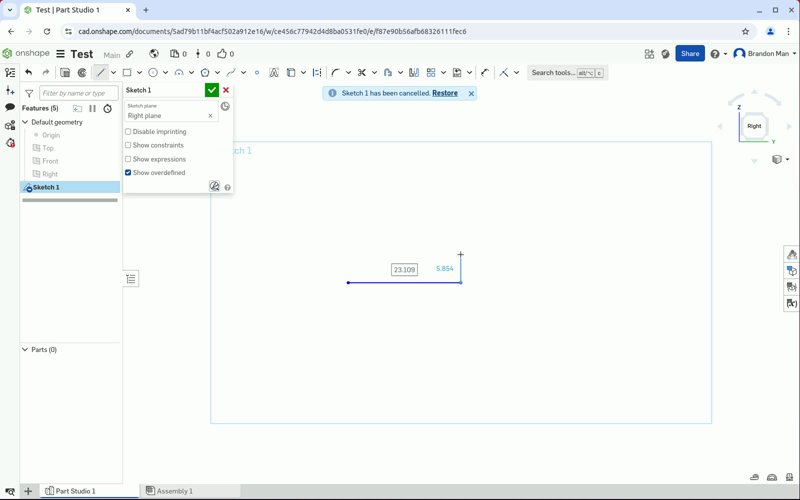
click(460, 254)
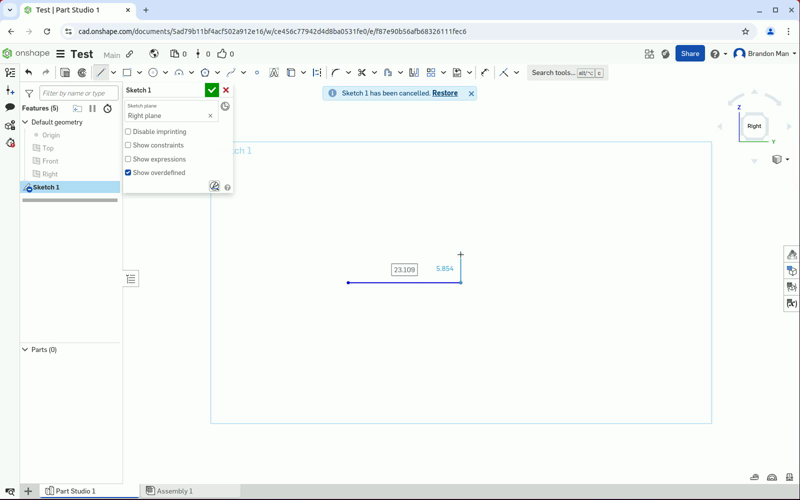
key_up(shift)
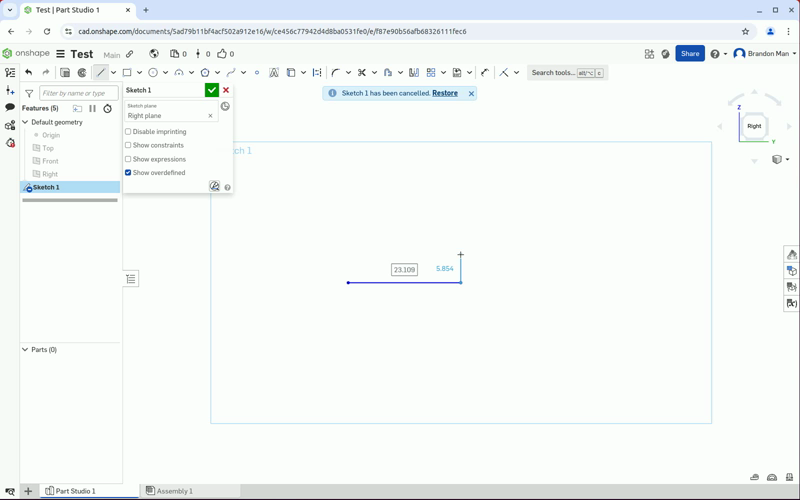
key_down(shift)
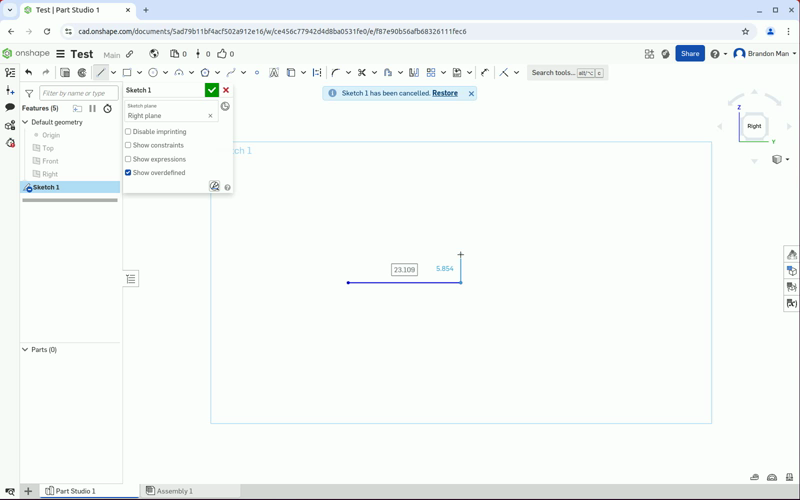
mouse_move(348, 254)
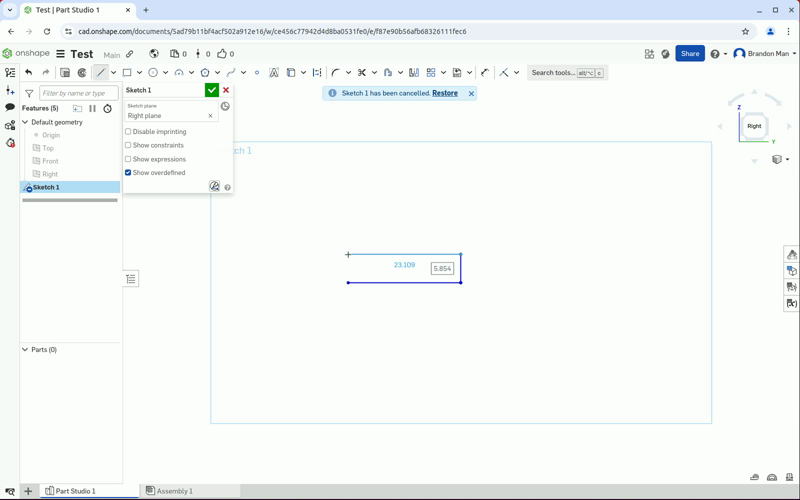
click(348, 254)
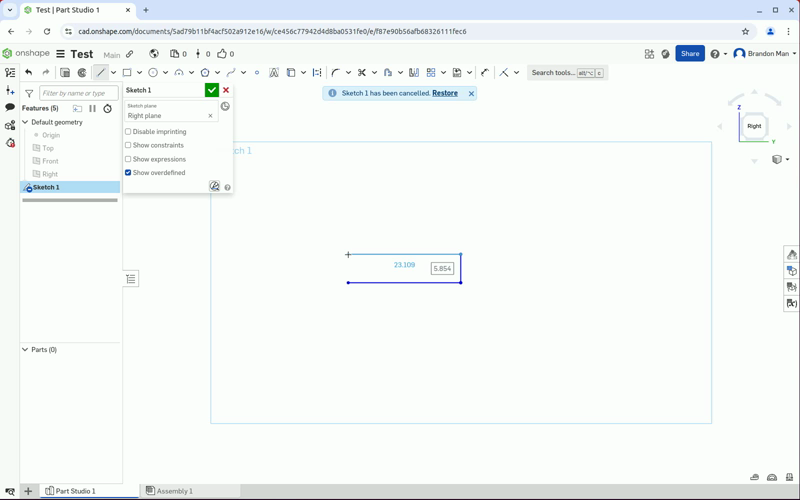
key_up(shift)
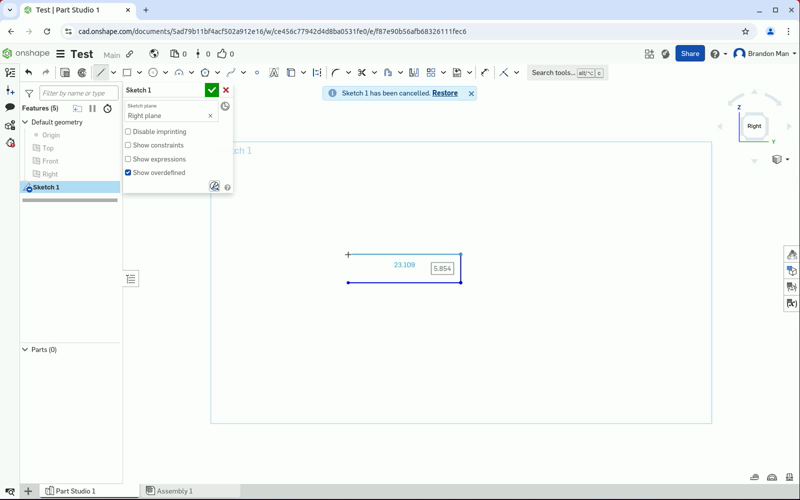
mouse_move(378, 254)
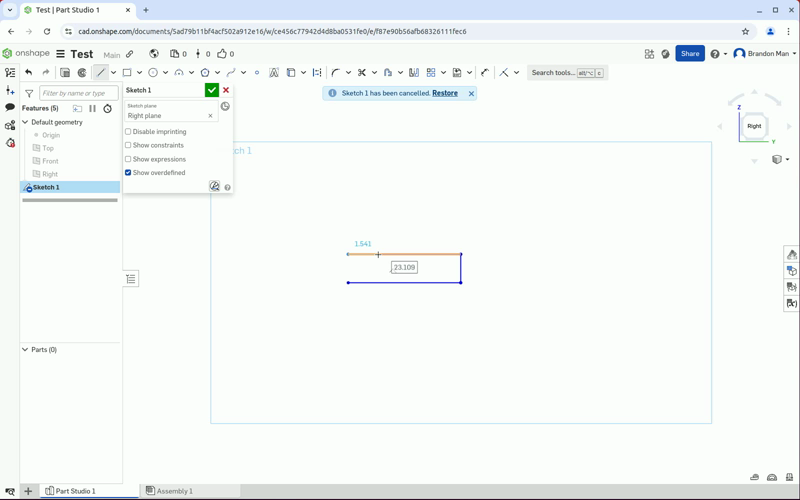
key_down(shift)
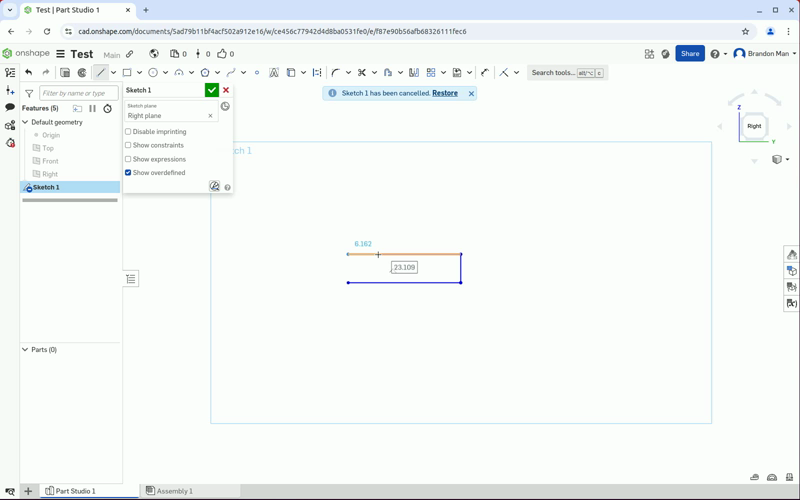
mouse_move(348, 282)
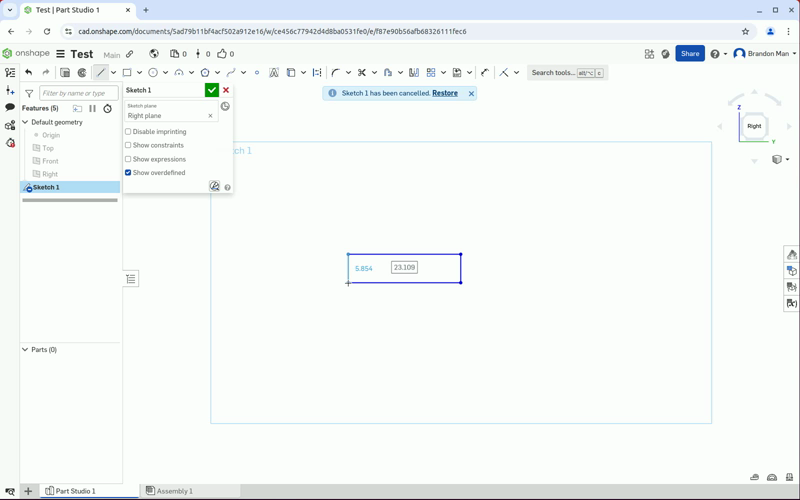
key_up(shift)
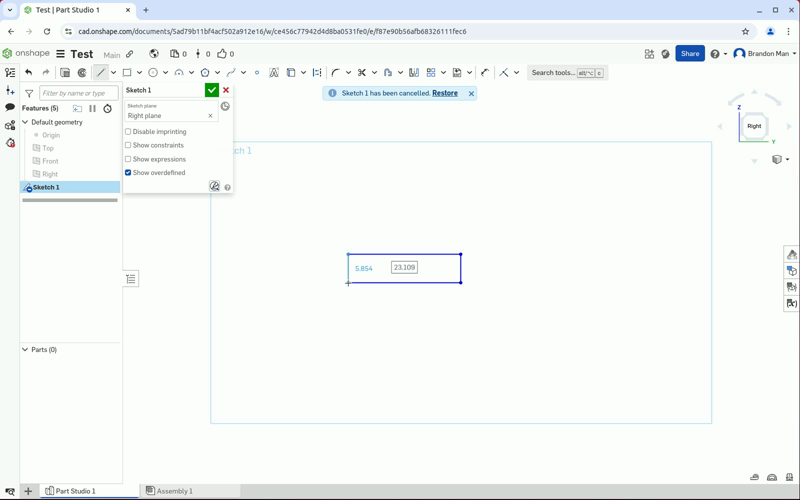
click(348, 282)
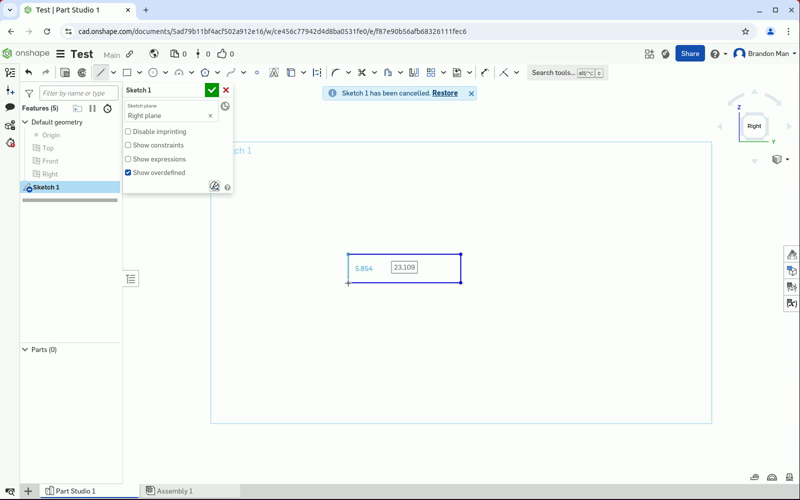
key(esc)
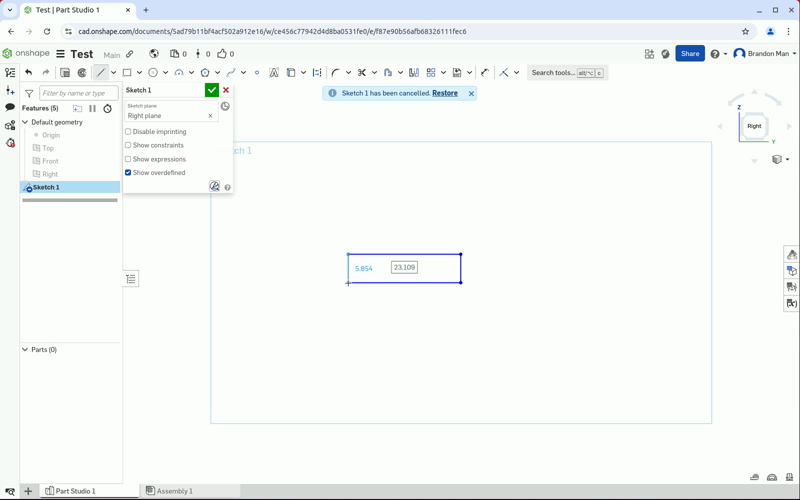
mouse_move(437, 270)
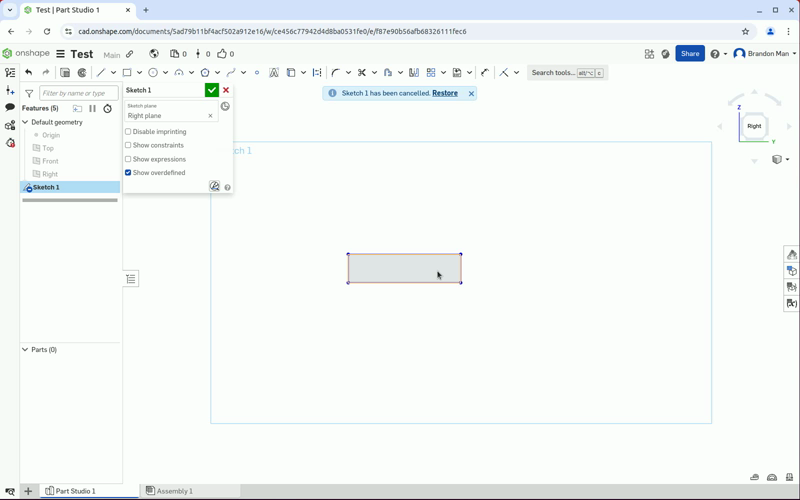
click(437, 270)
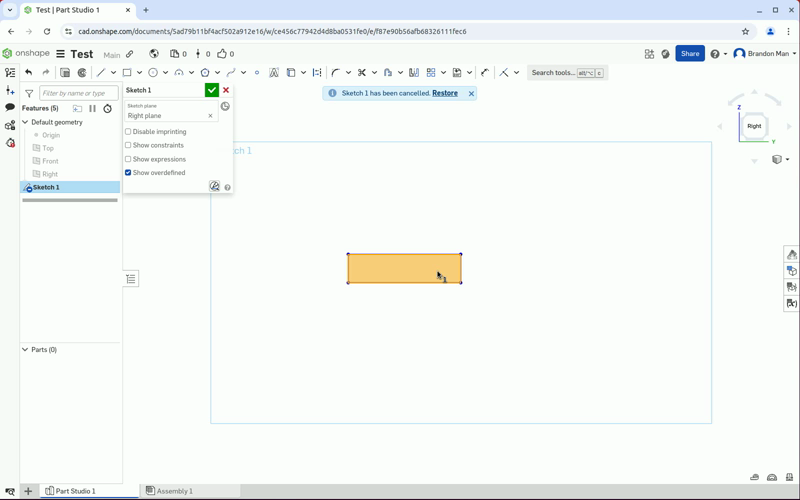
mouse_move(73, 352)
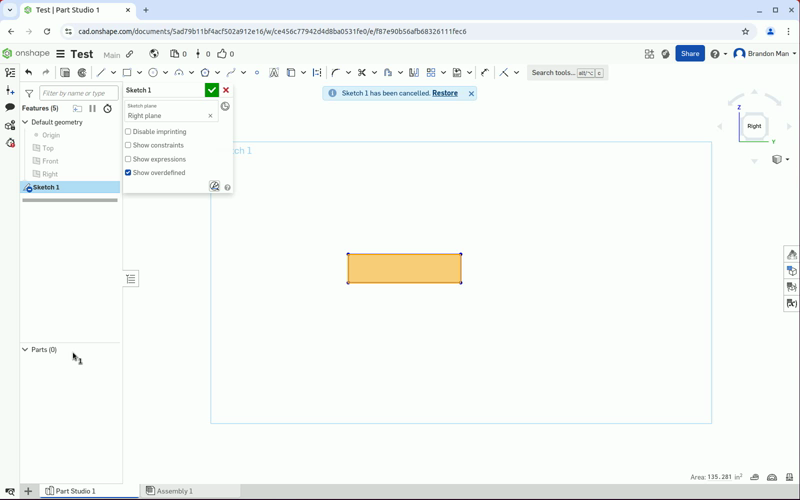
key(shift+y)
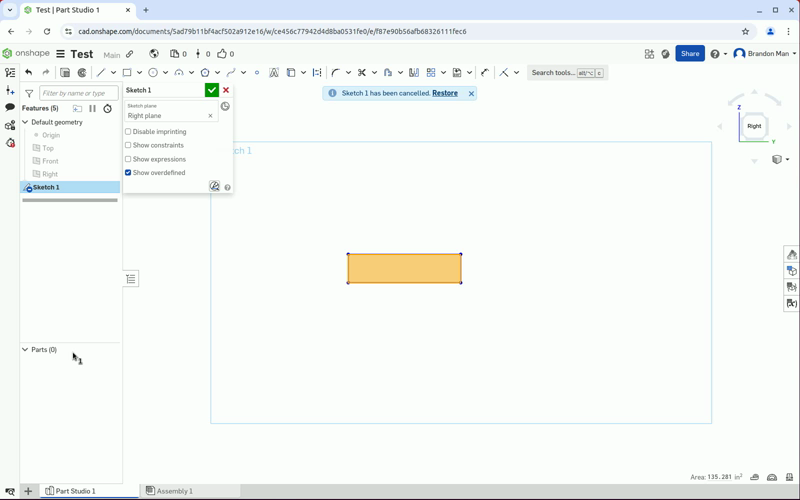
key(shift+e)
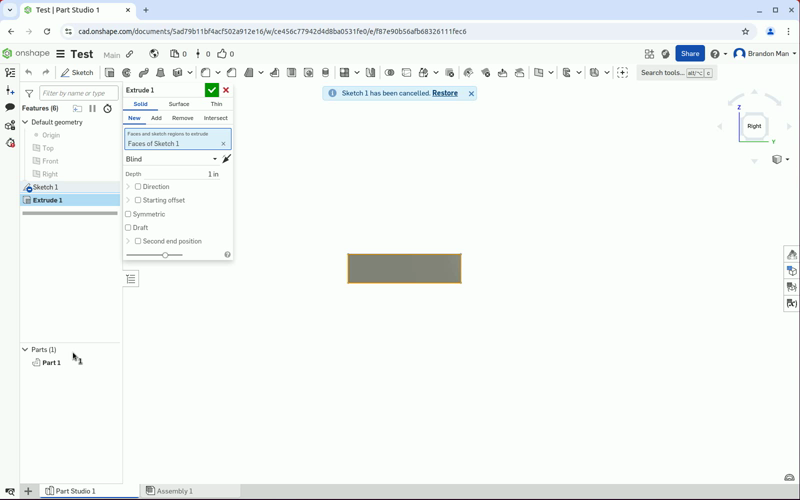
mouse_move(143, 106)
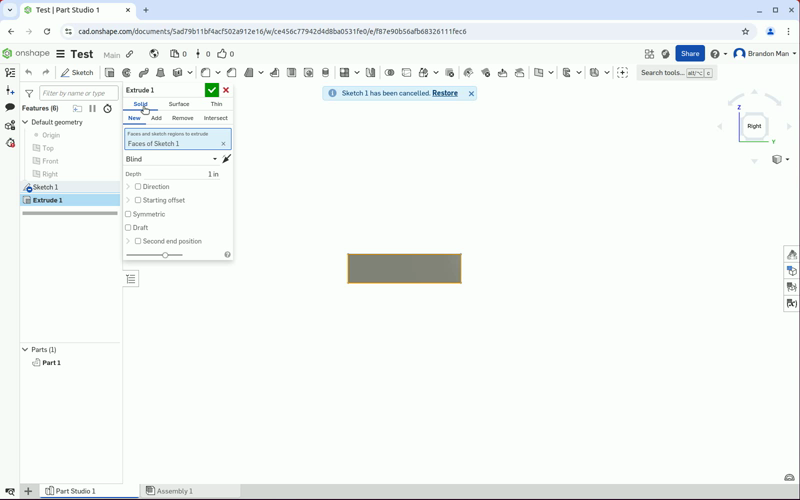
click(143, 106)
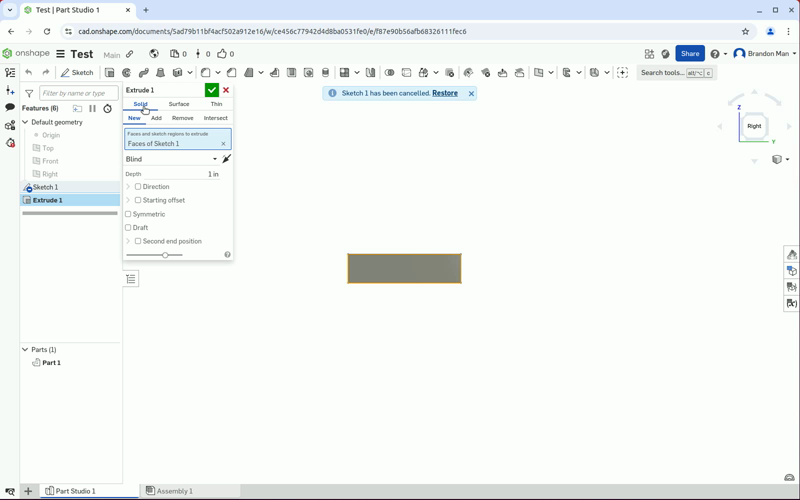
mouse_move(137, 120)
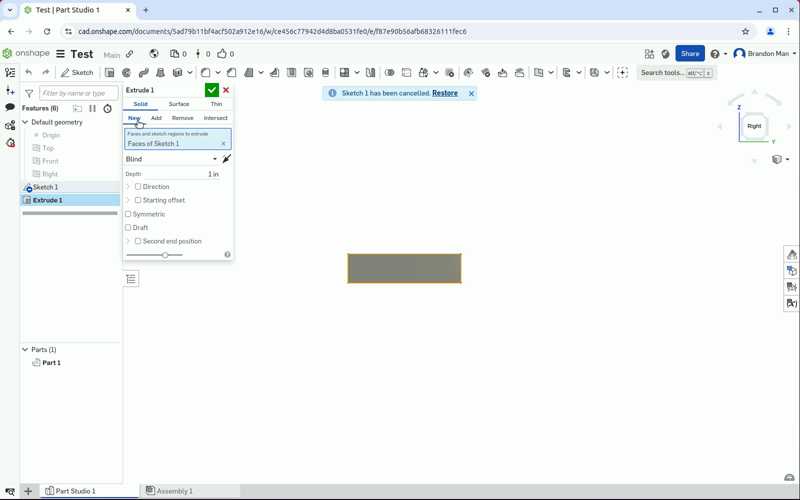
click(137, 120)
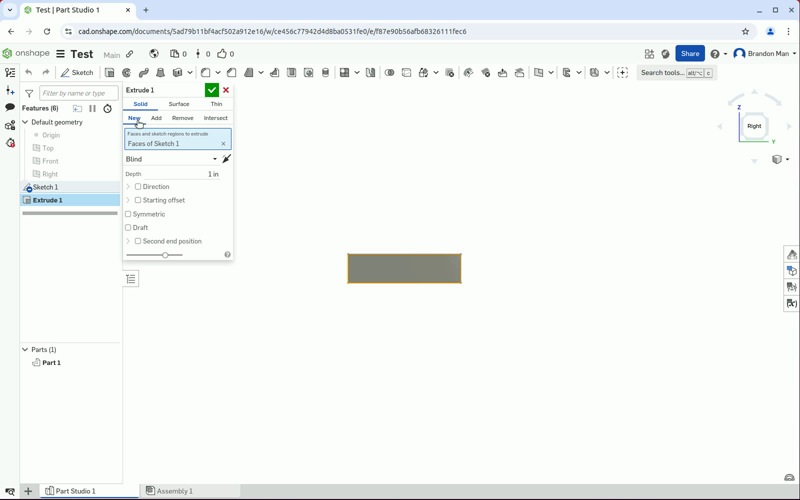
key(tab, 4)
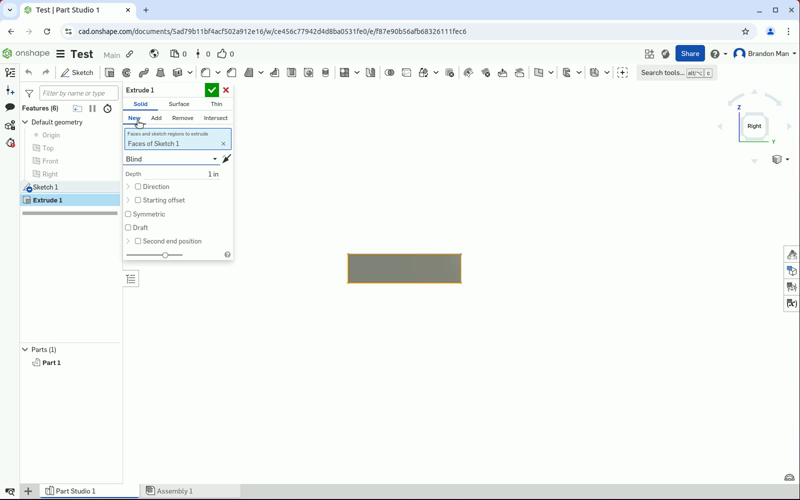
text(0.722)
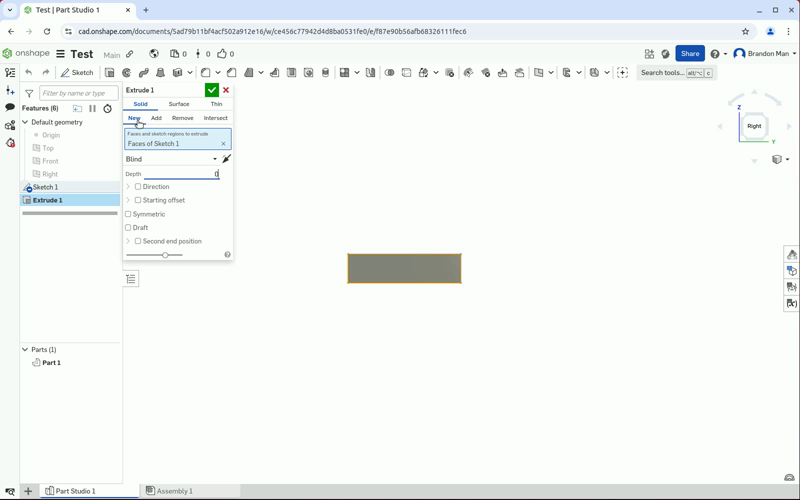
key(enter)
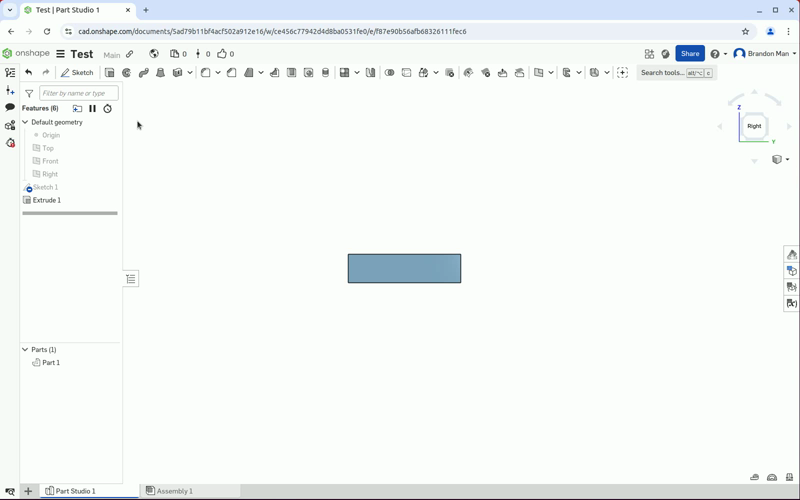
key(shift+h)
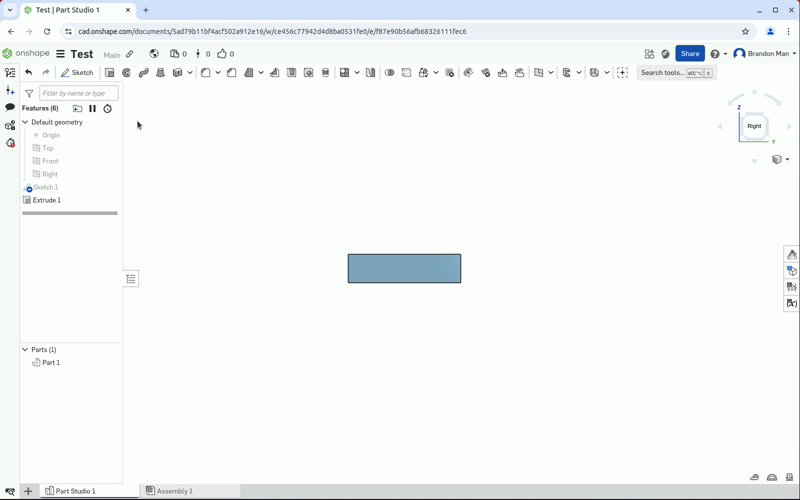
key(shift+h)
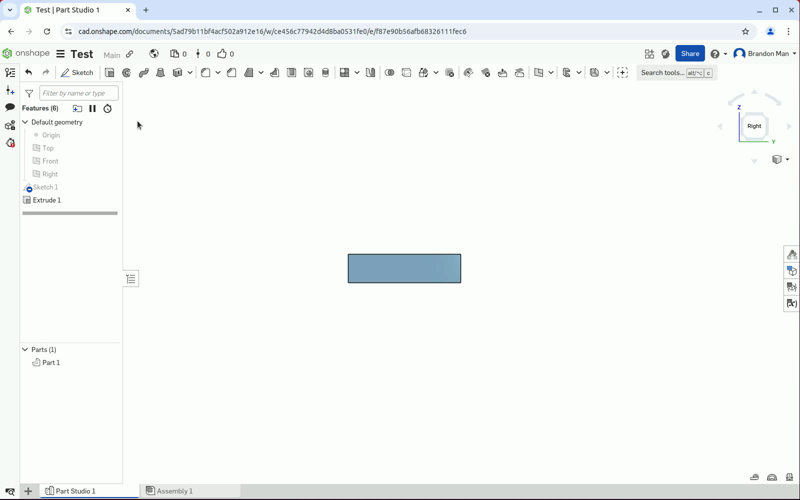
mouse_move(73, 189)
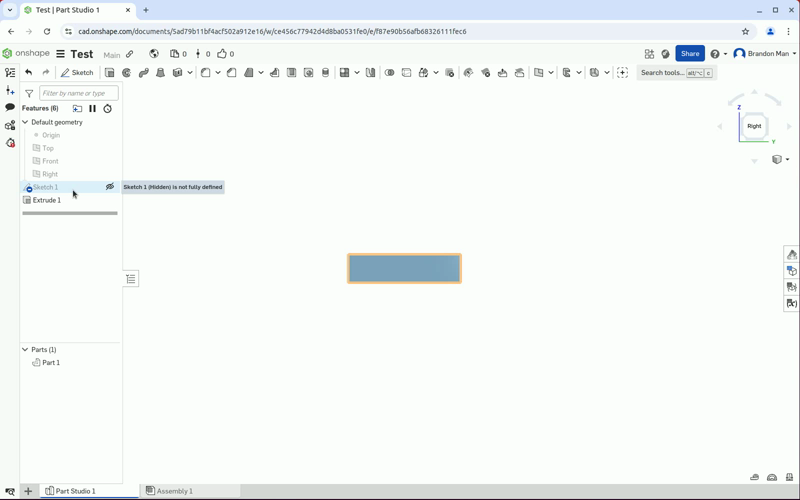
click(73, 189)
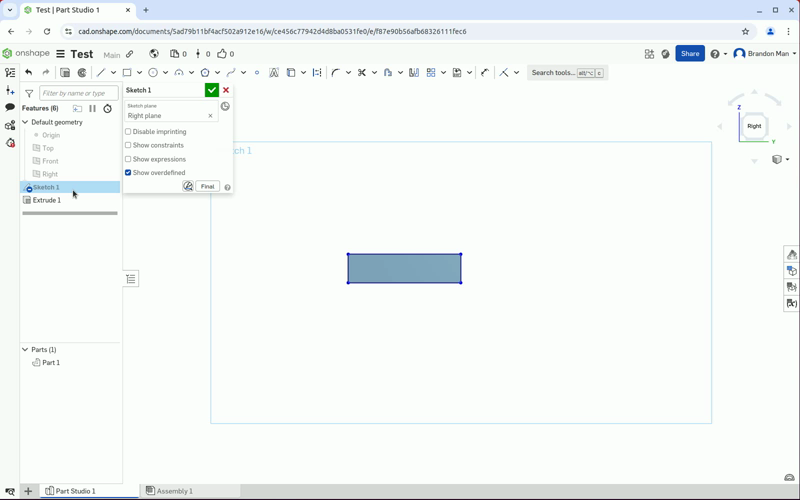
mouse_move(229, 92)
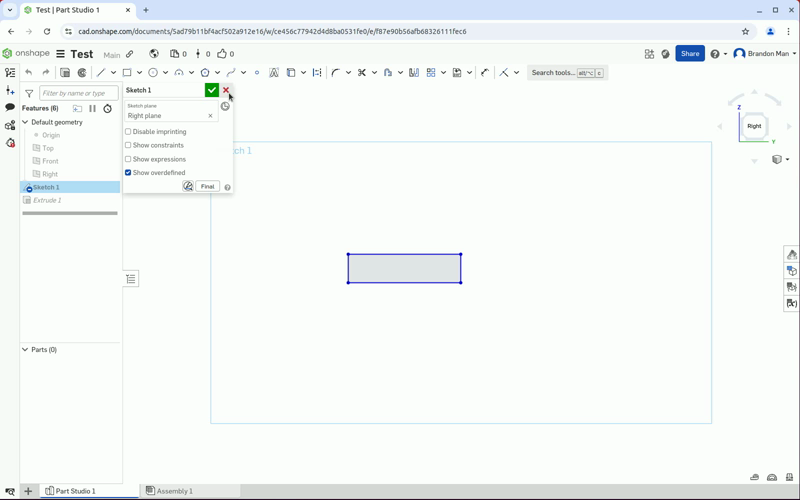
click(229, 92)
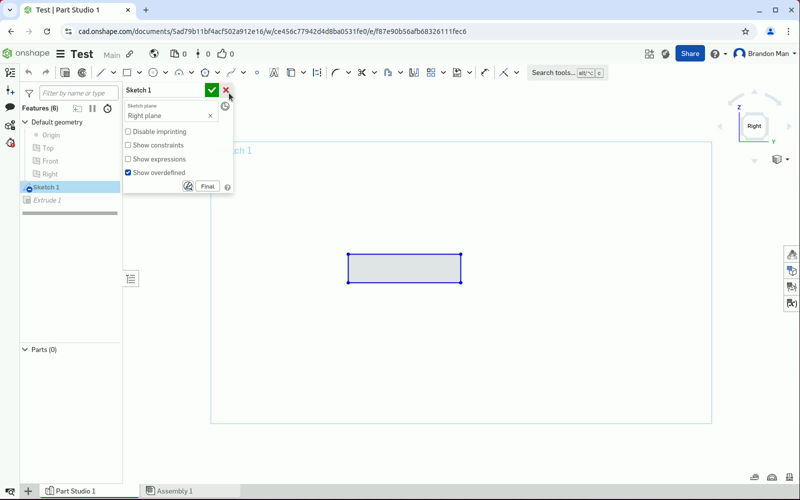
key(shift+s)
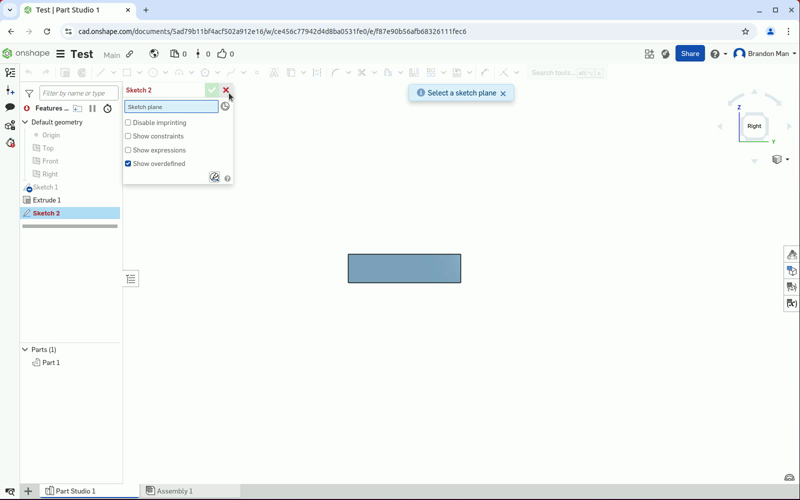
mouse_move(73, 176)
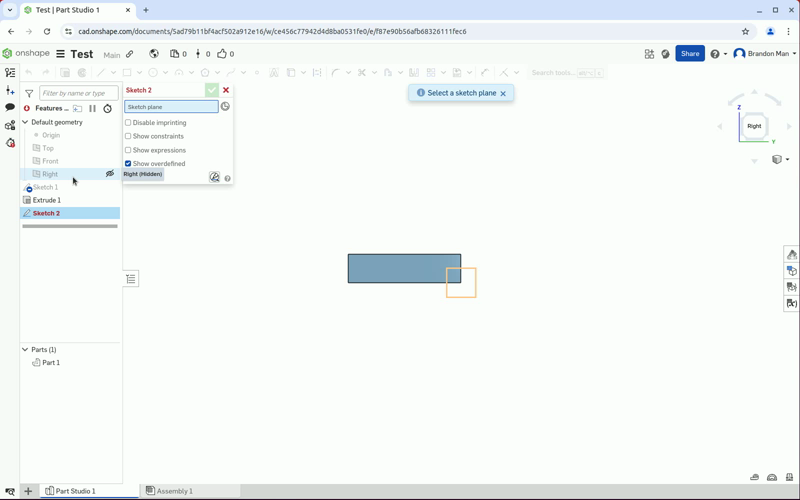
click(73, 176)
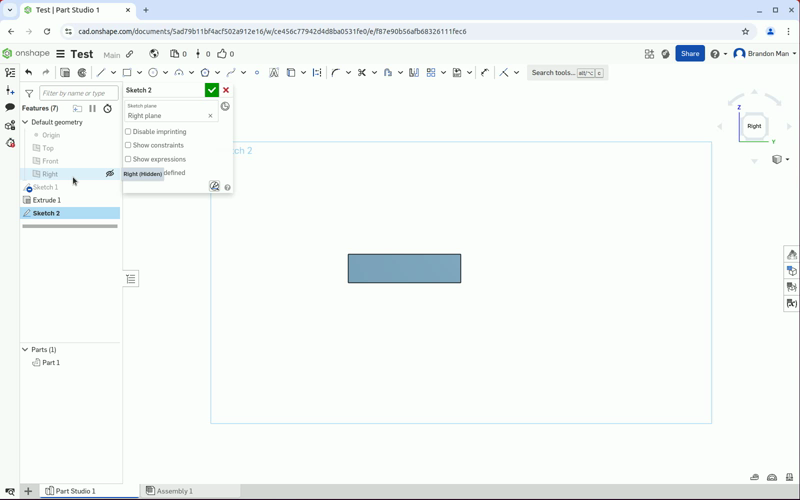
mouse_move(73, 352)
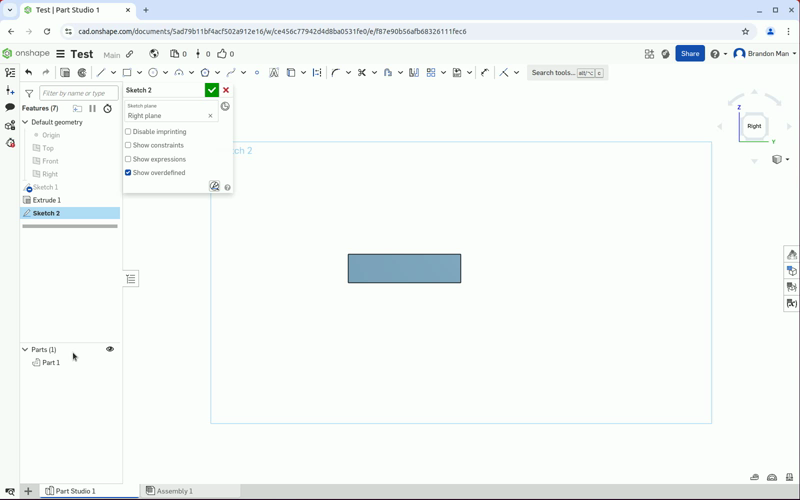
key(y)
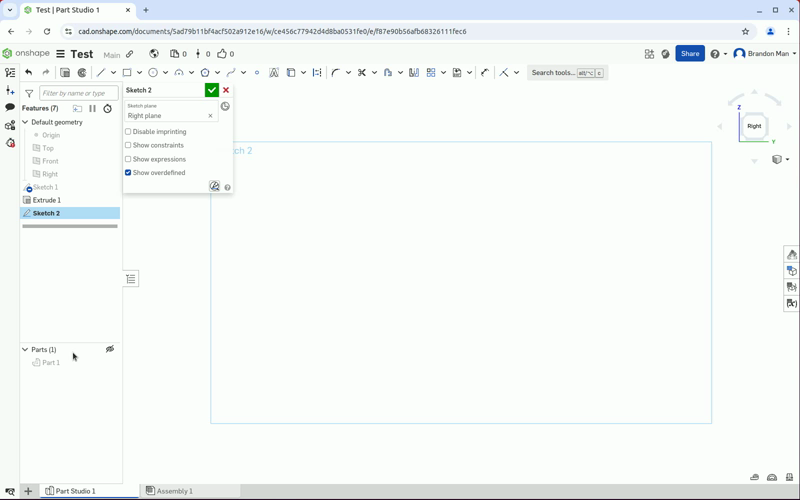
key(c)
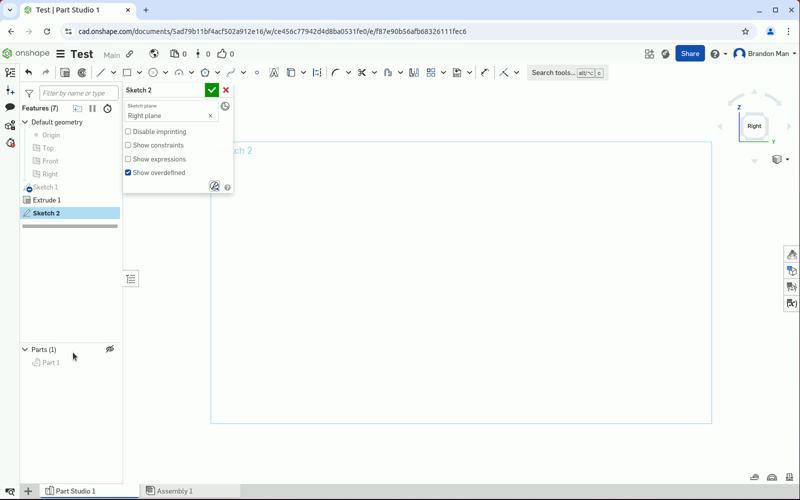
key_down(shift)
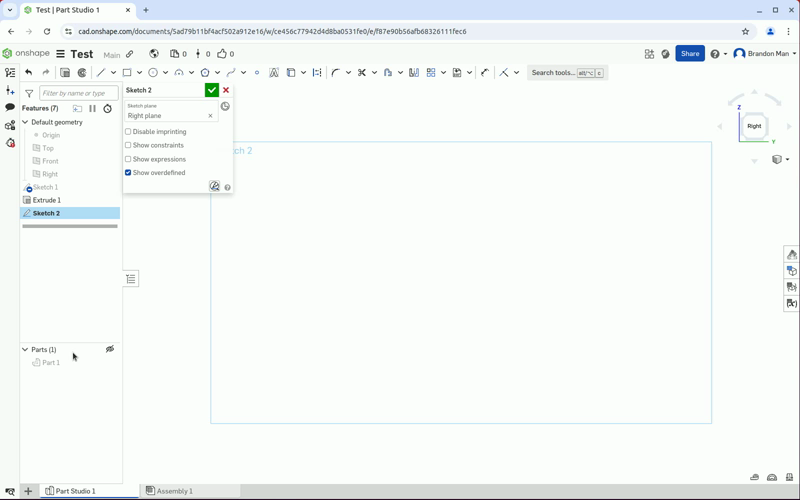
mouse_move(362, 268)
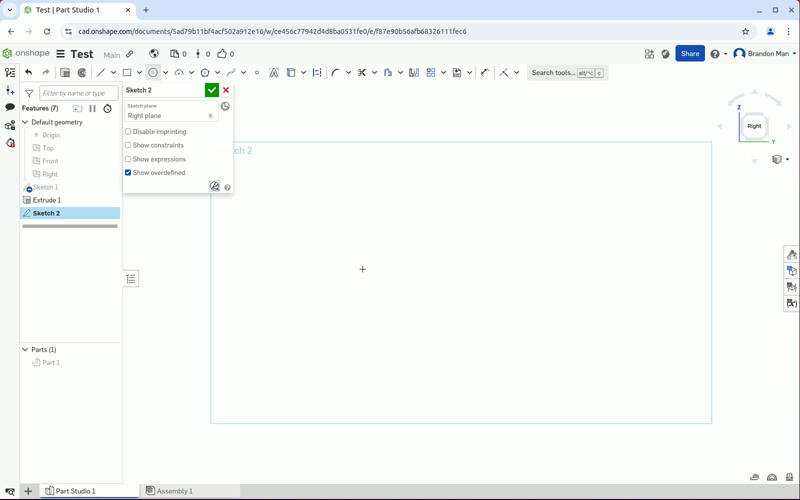
click(362, 268)
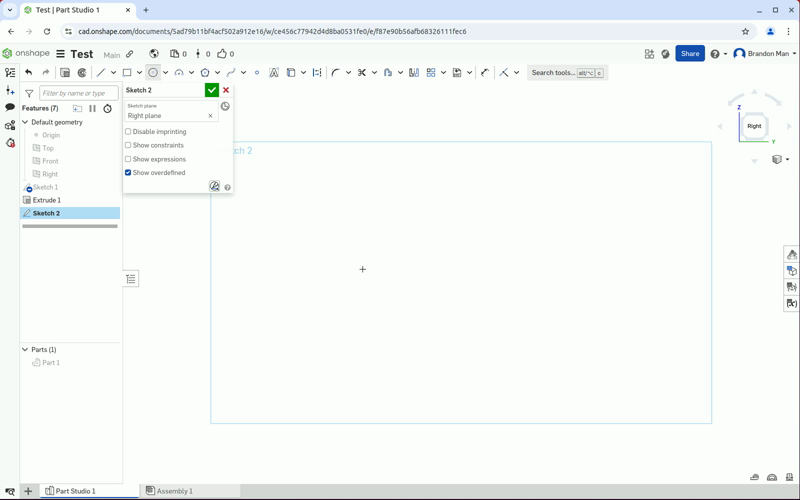
key_up(shift)
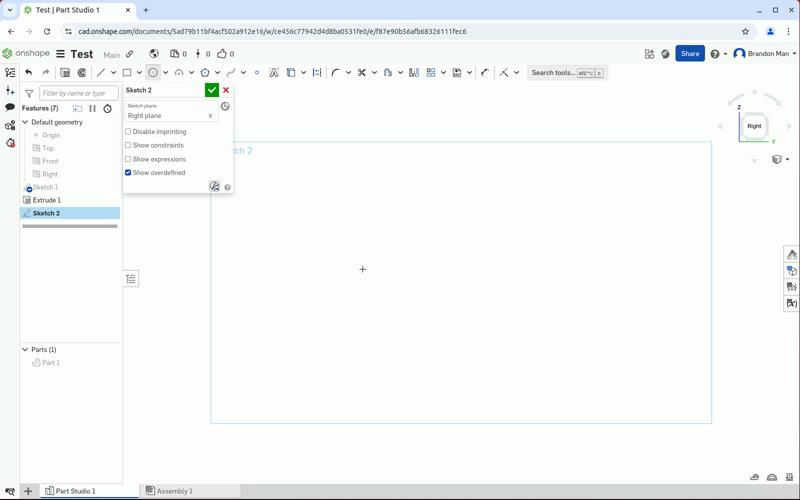
mouse_move(370, 268)
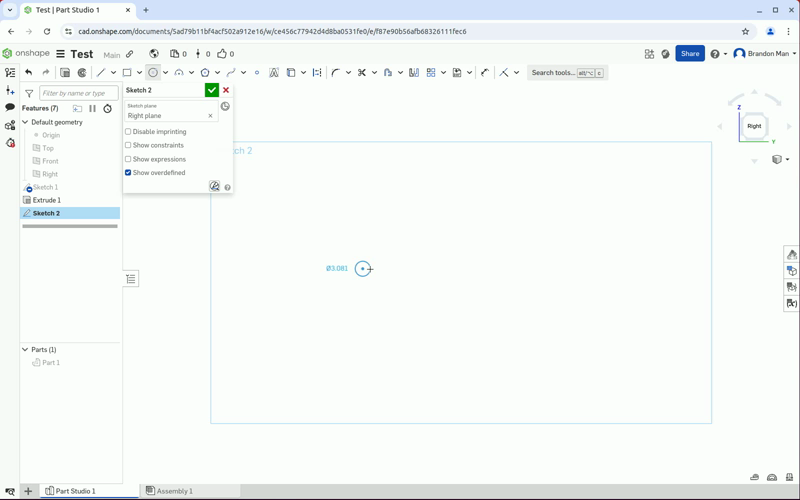
click(370, 268)
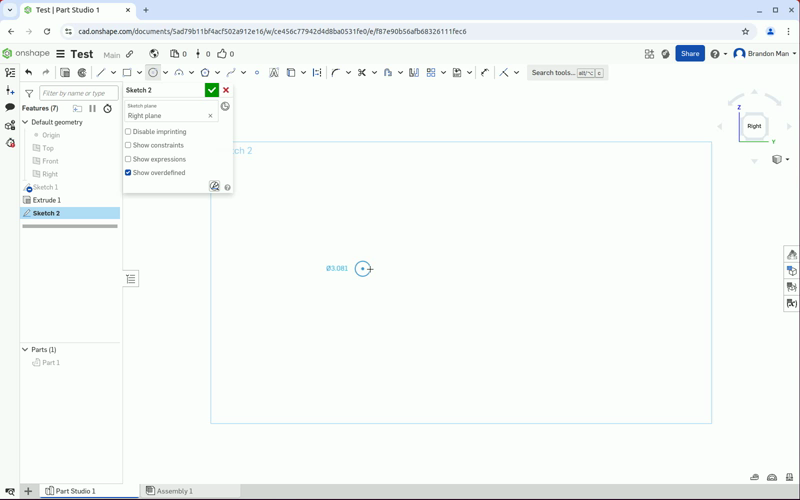
key(esc)
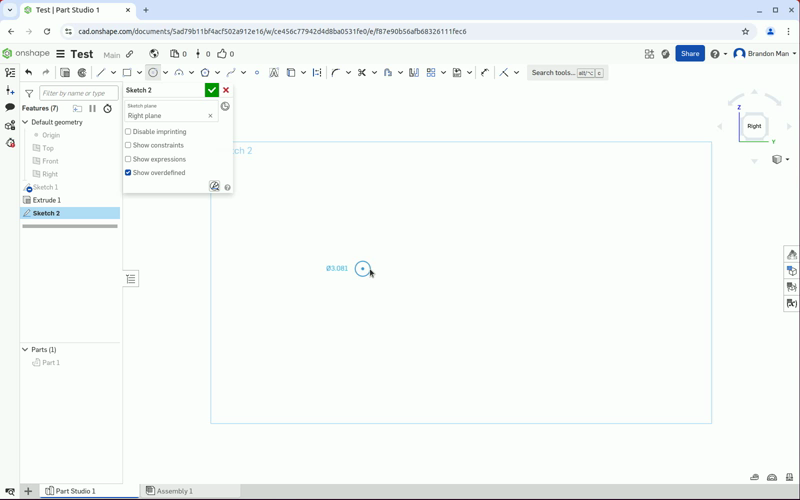
mouse_move(361, 265)
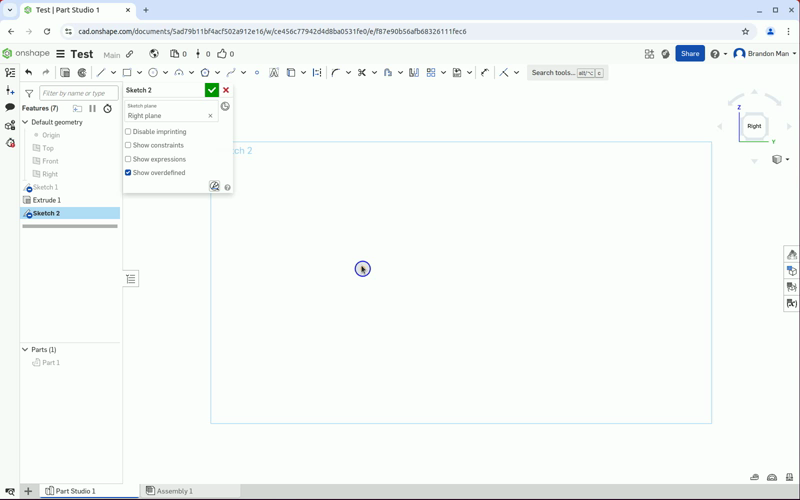
scroll(6)
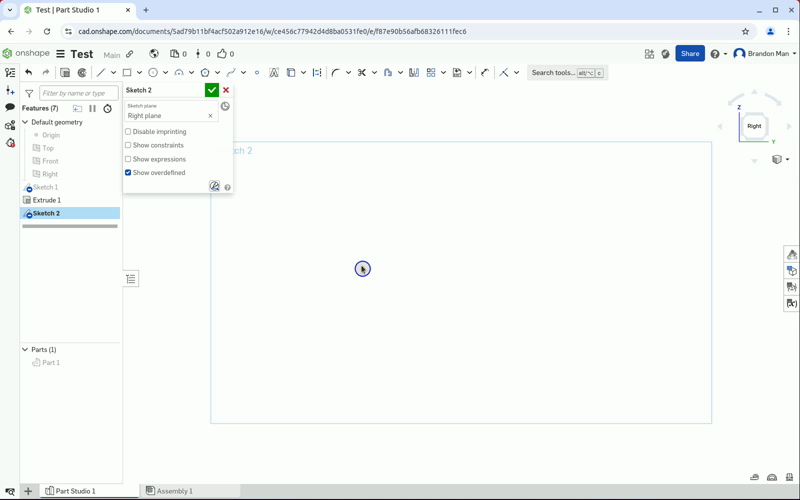
scroll(6)
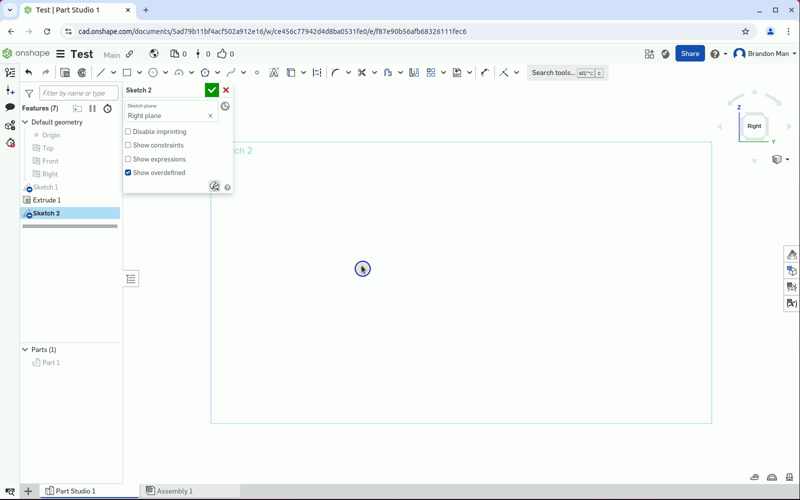
scroll(6)
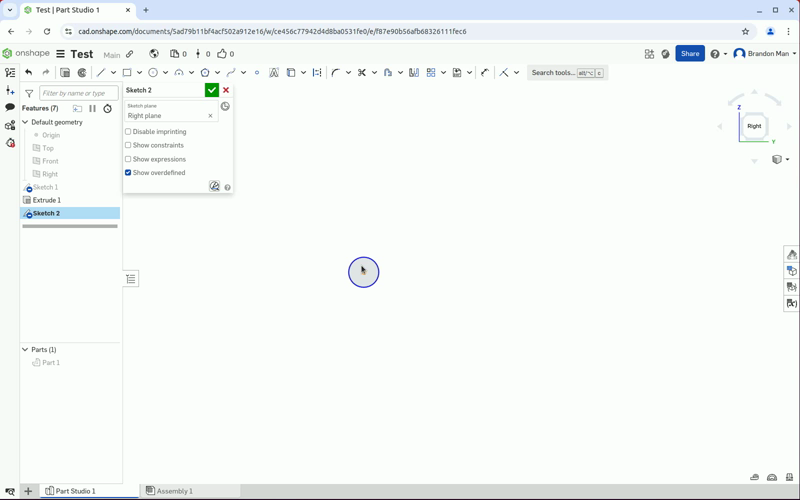
scroll(6)
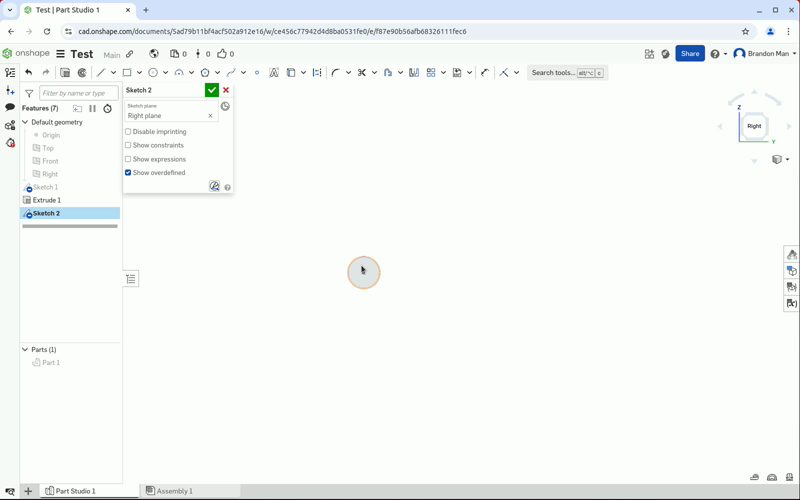
scroll(6)
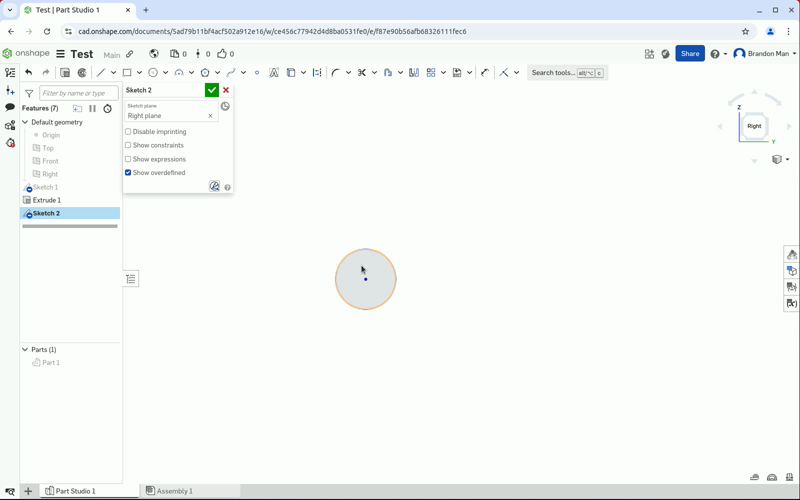
scroll(6)
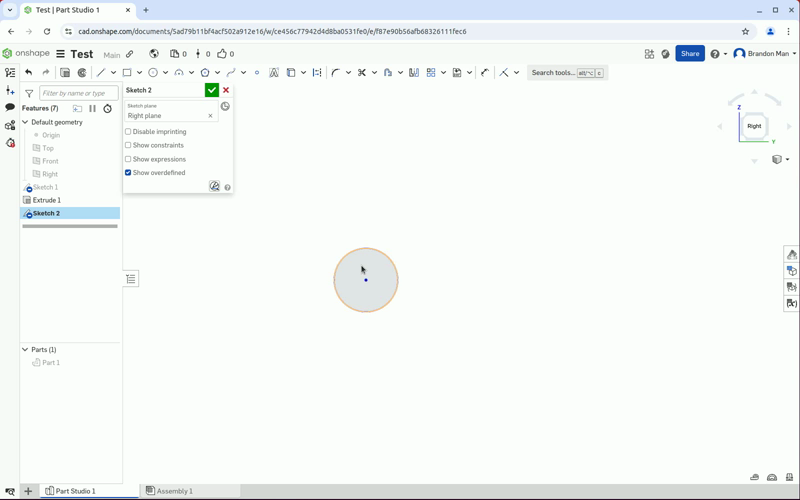
scroll(6)
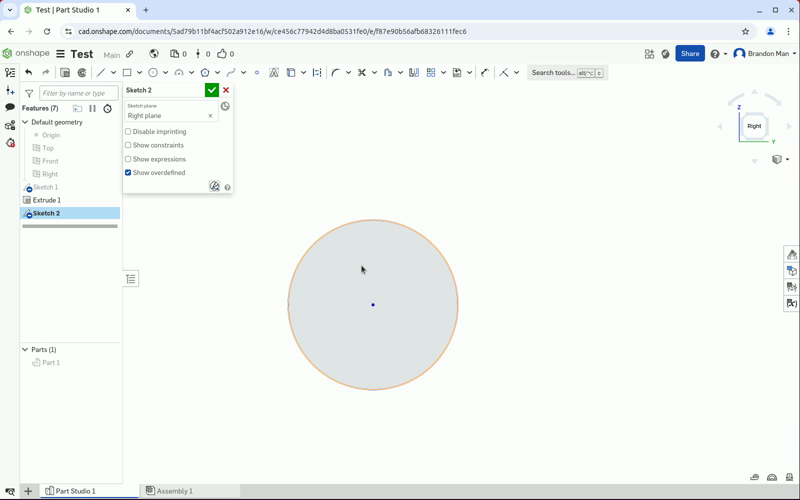
click(361, 265)
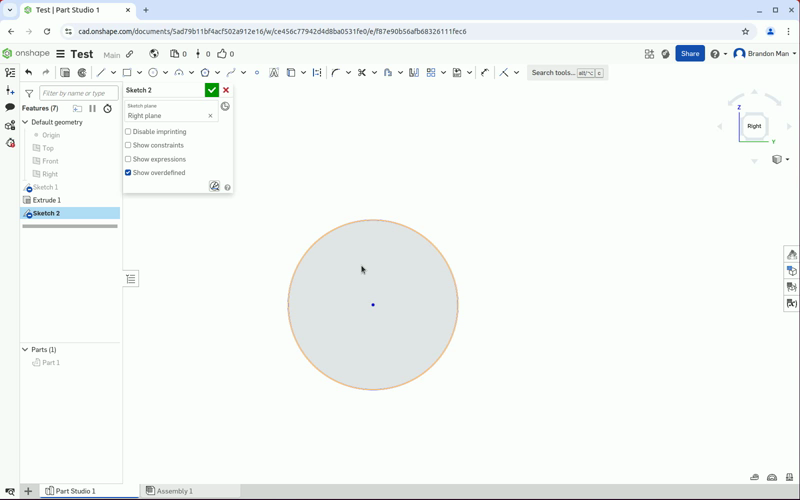
scroll(-6)
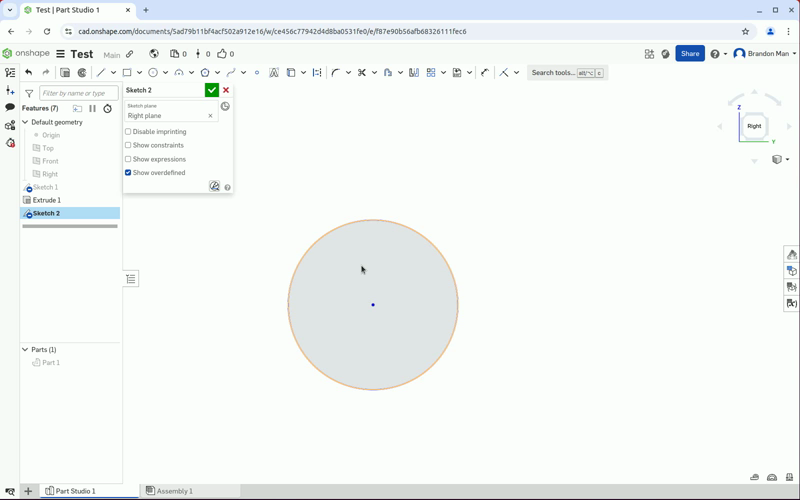
scroll(-6)
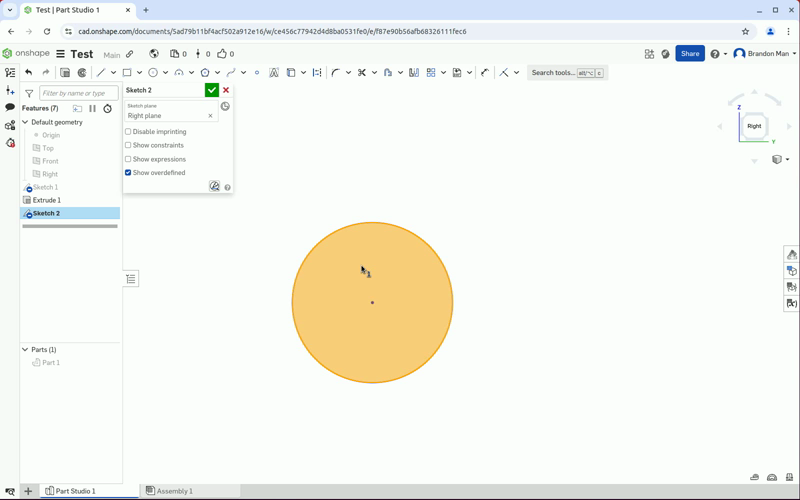
scroll(-6)
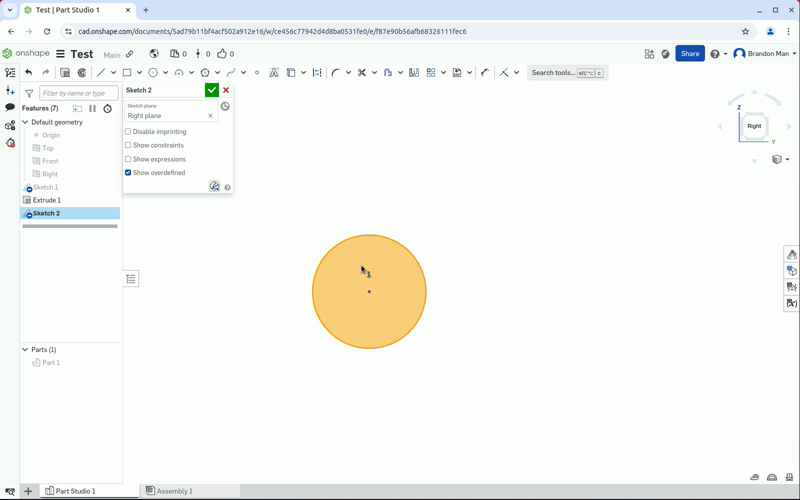
scroll(-6)
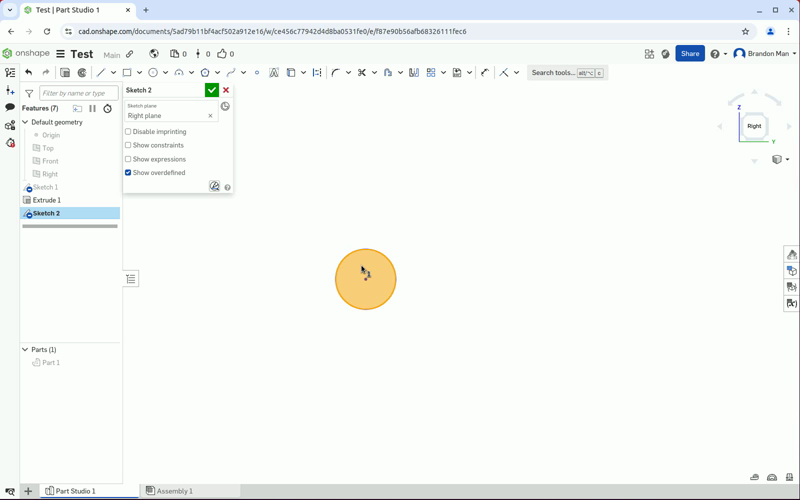
scroll(-6)
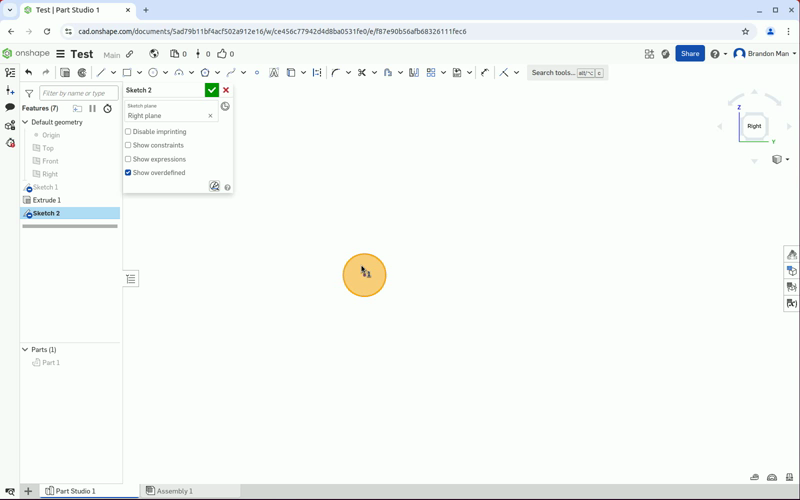
scroll(-6)
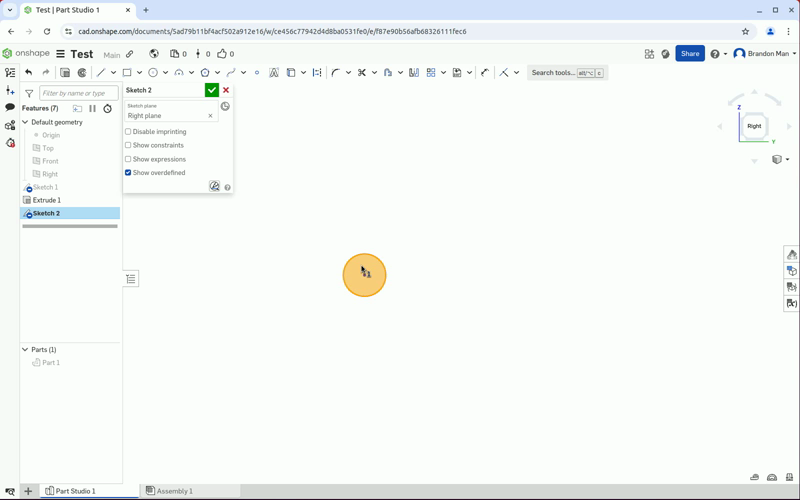
scroll(-6)
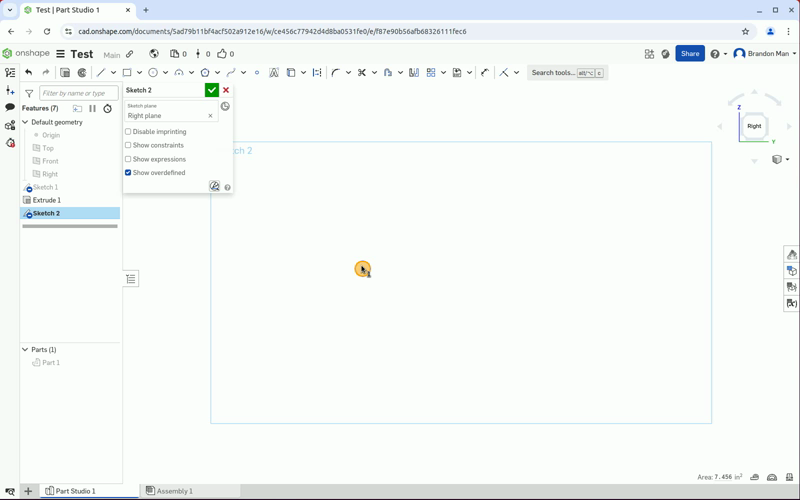
mouse_move(73, 352)
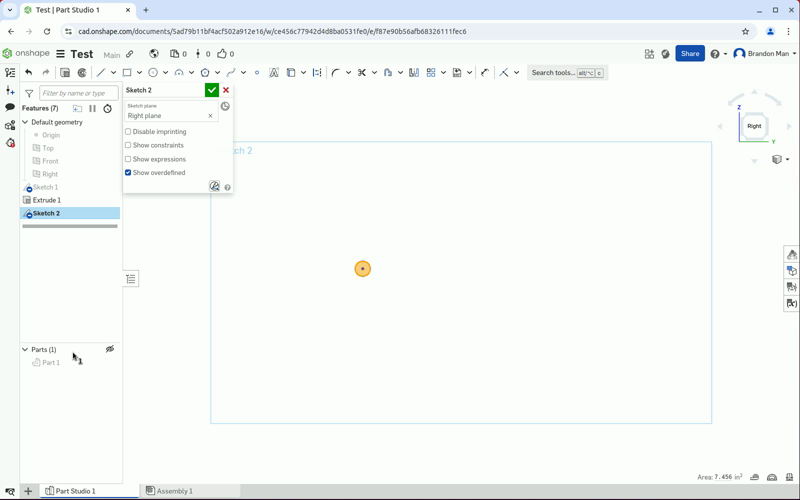
key(shift+y)
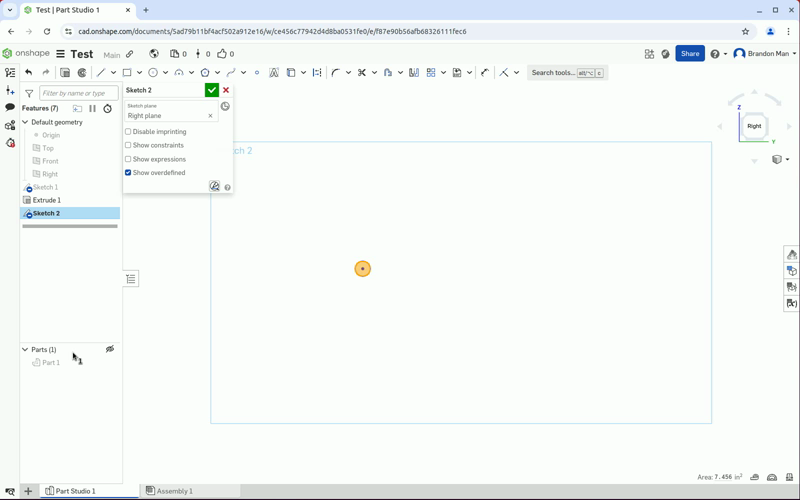
key(shift+e)
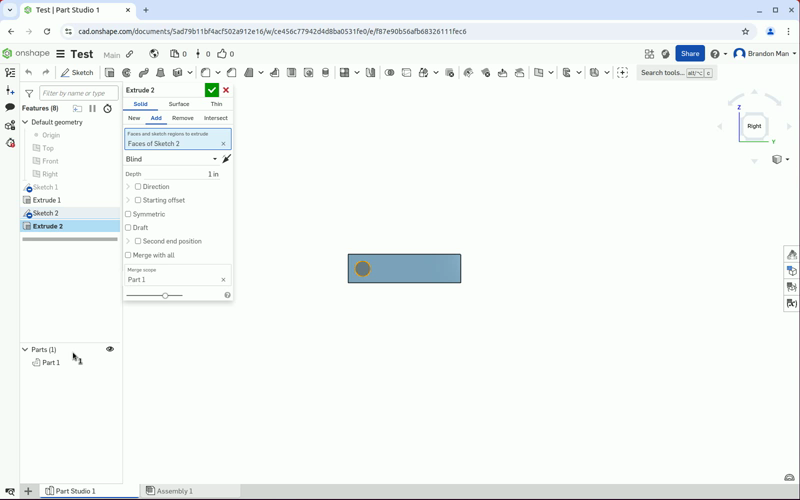
mouse_move(143, 106)
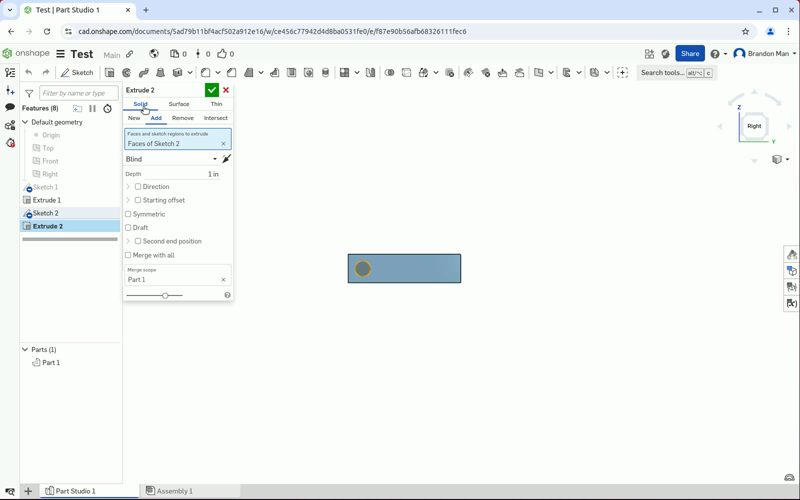
click(143, 106)
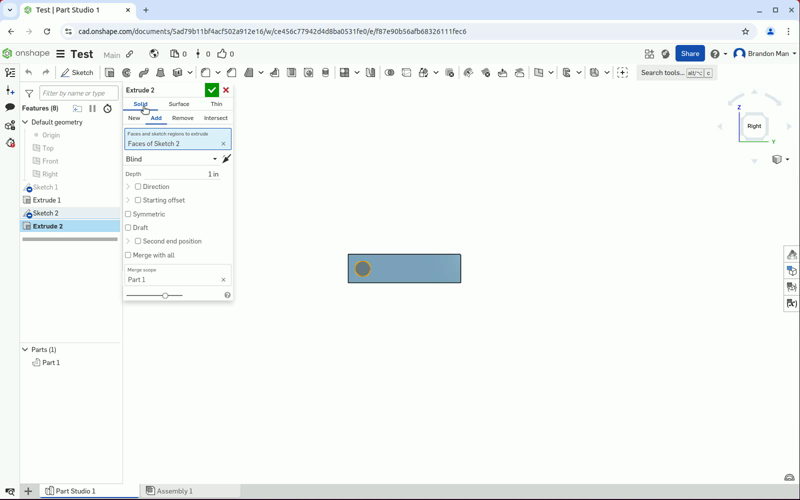
mouse_move(186, 120)
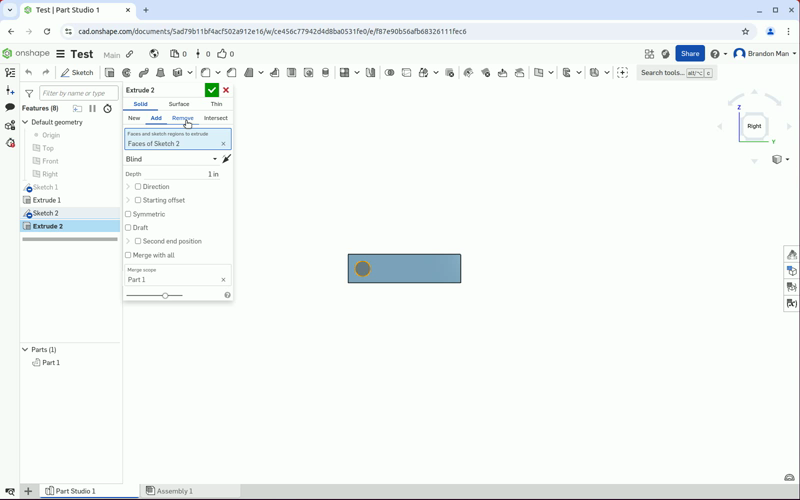
click(186, 120)
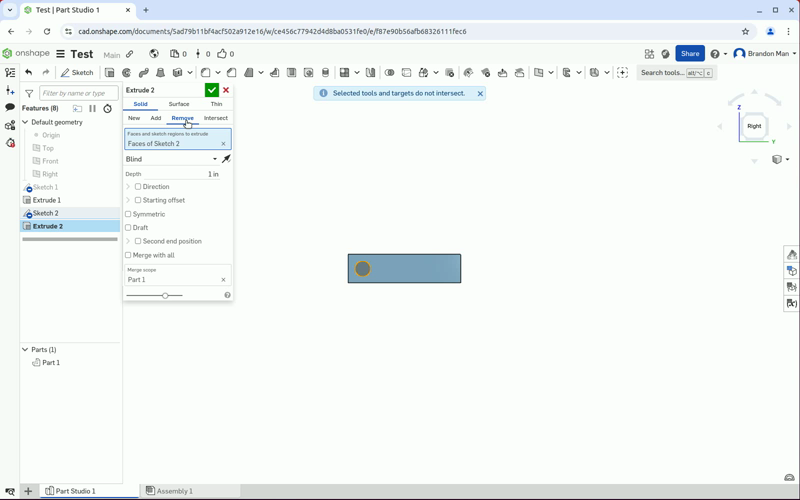
key(tab, 4)
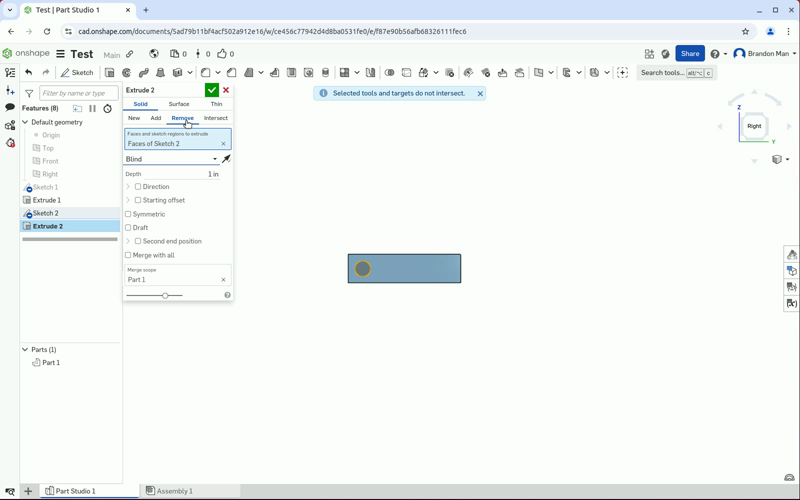
text(4.814)
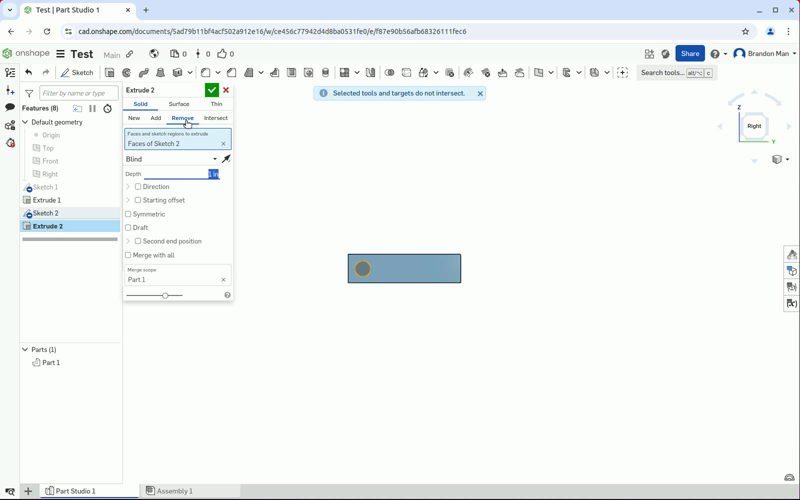
key(tab, 6)
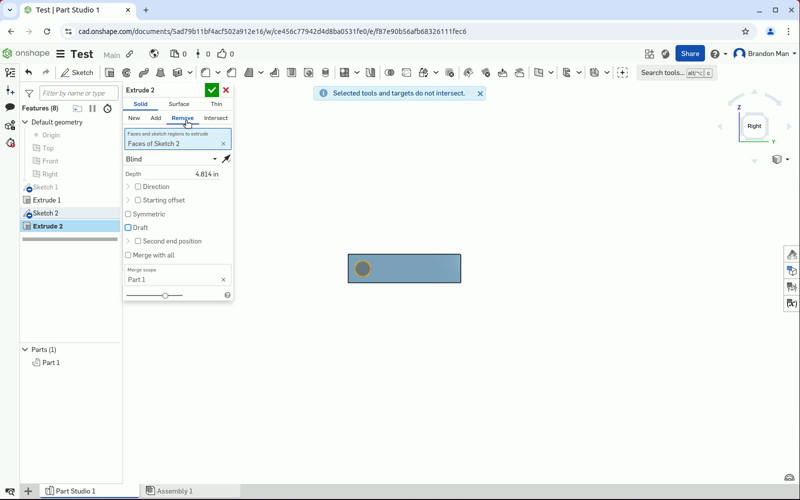
key(space)
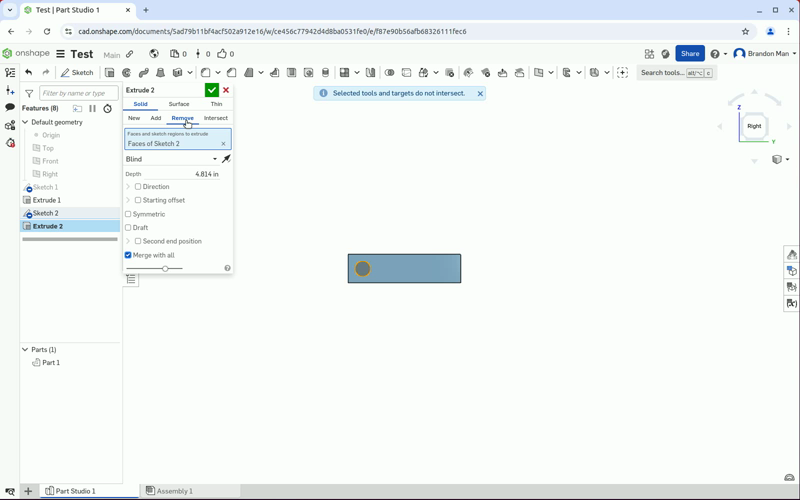
key(enter)
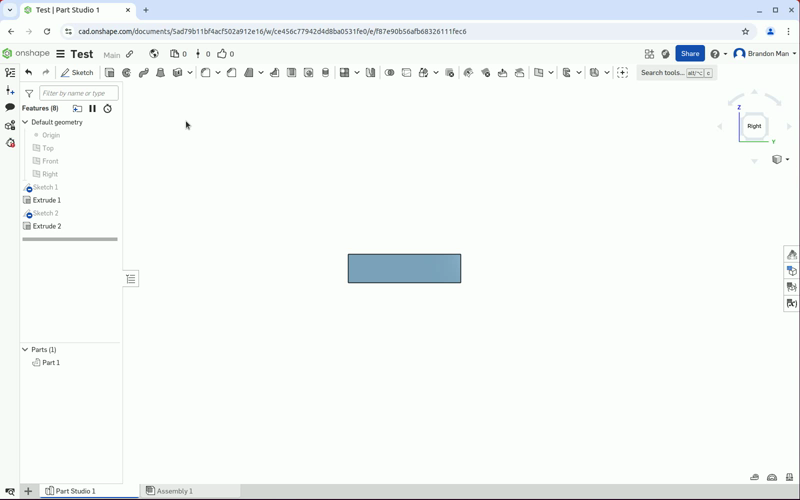
key(shift+h)
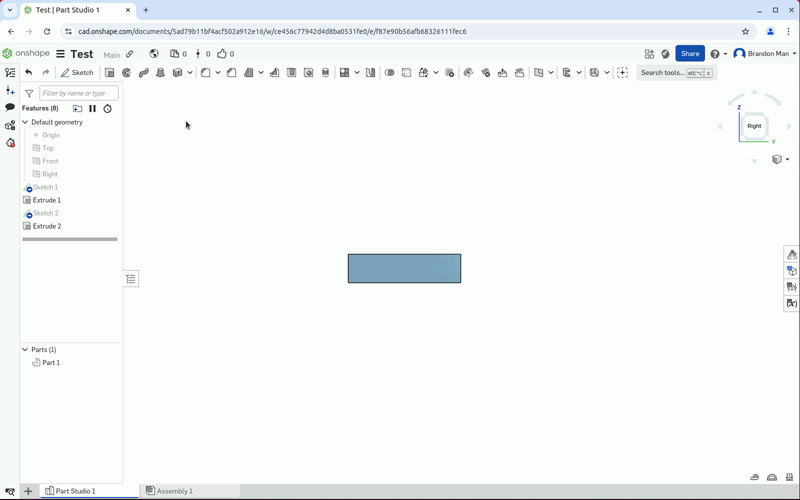
key(shift+h)
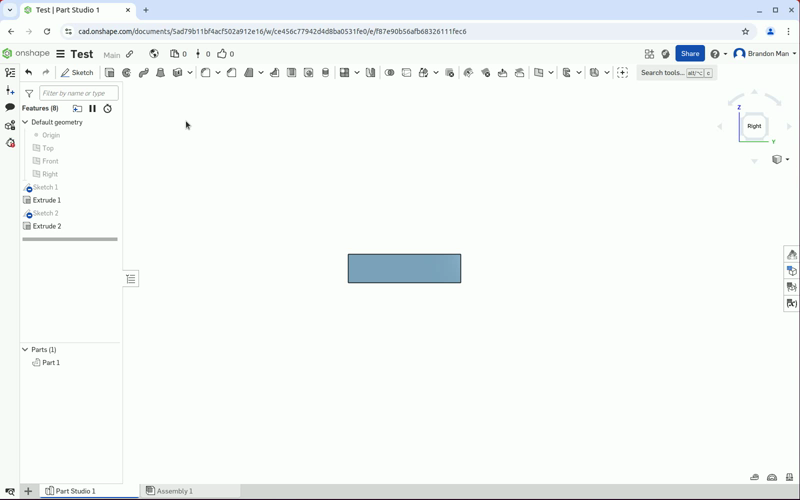
key(shift+7)
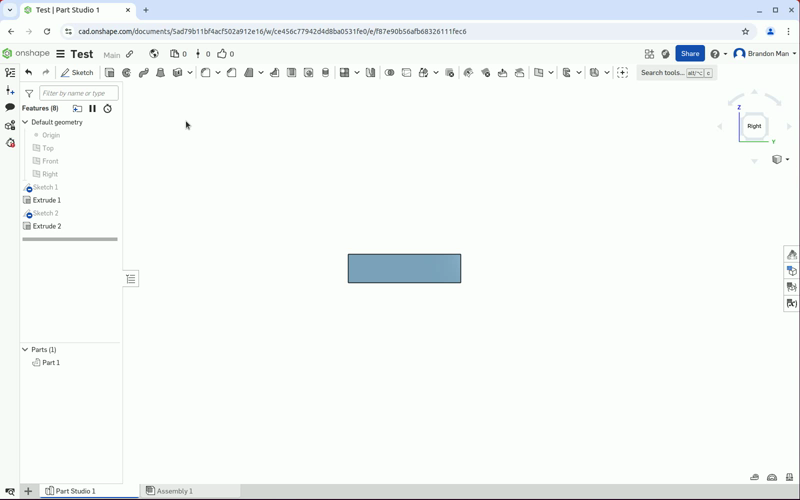
key(right, 2)
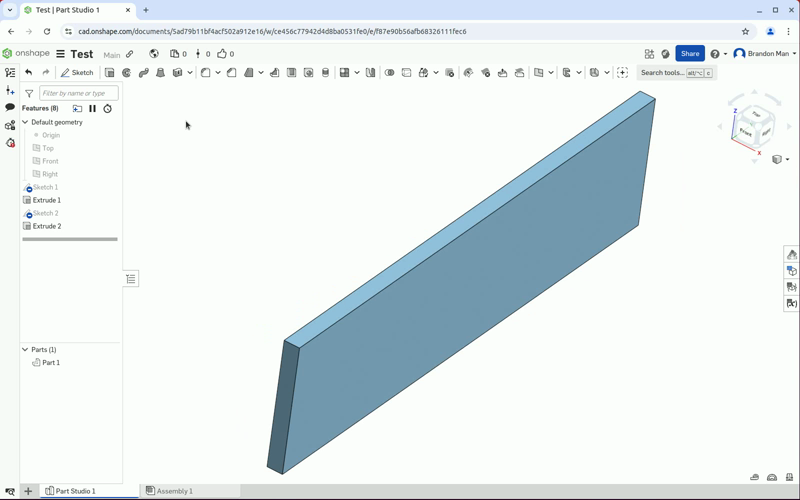
key(down, 2)
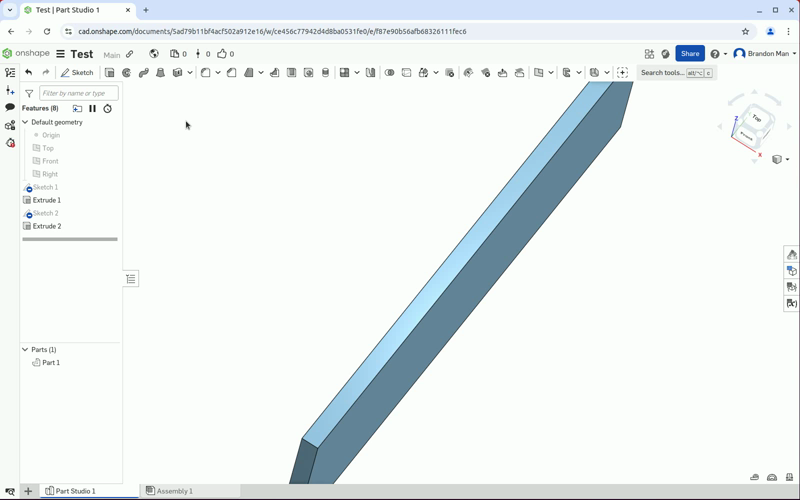
key(up, 2)
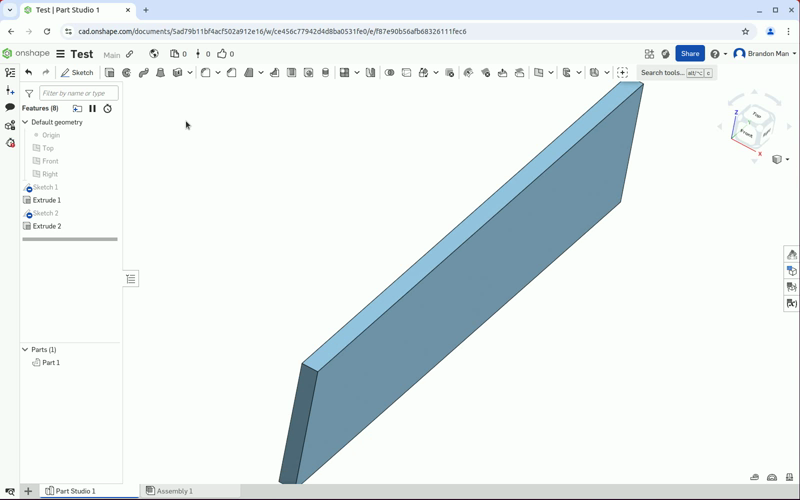
key(left, 2)
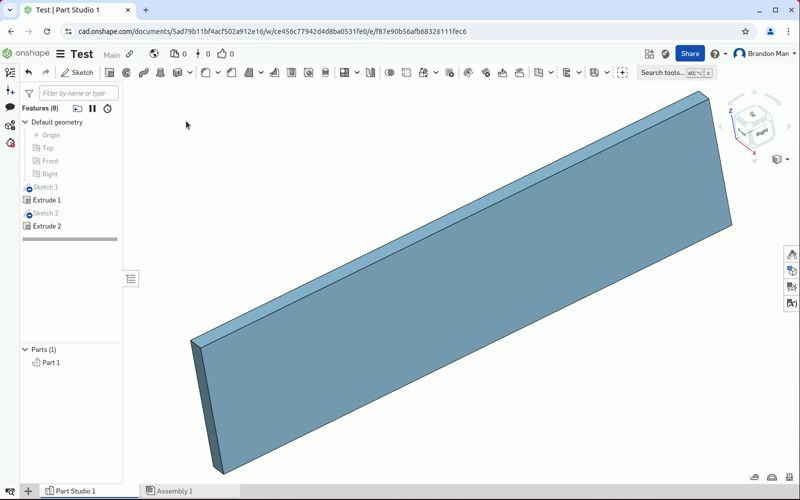
mouse_move(73, 189)
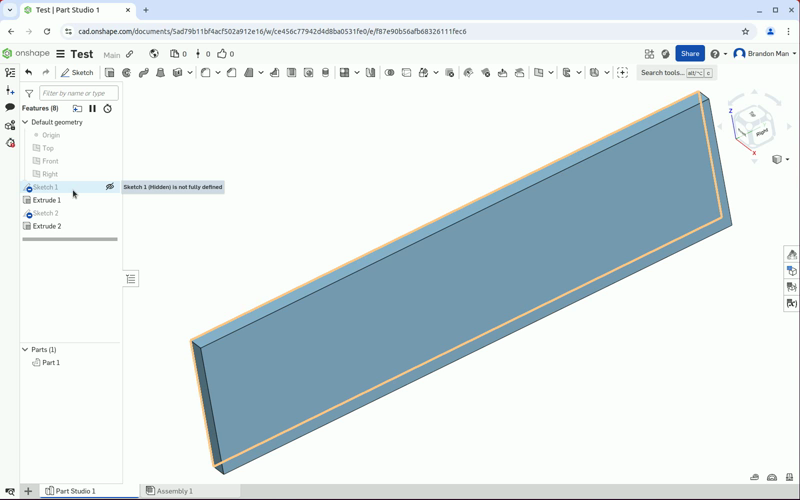
click(73, 189)